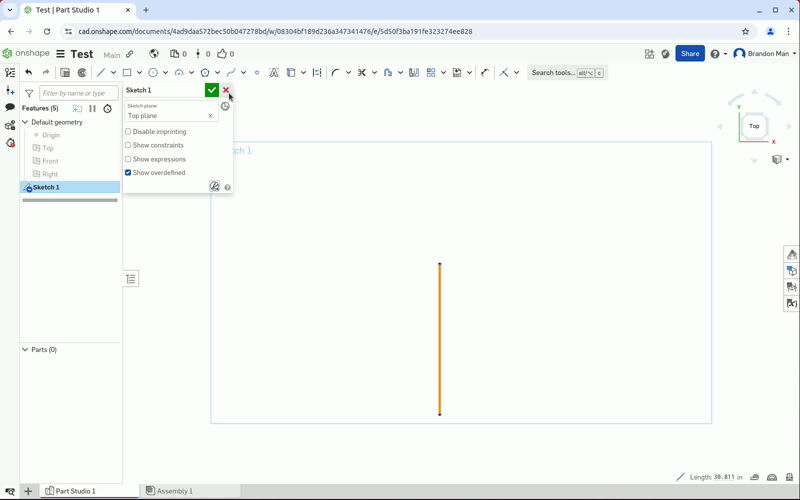
key(shift+h)
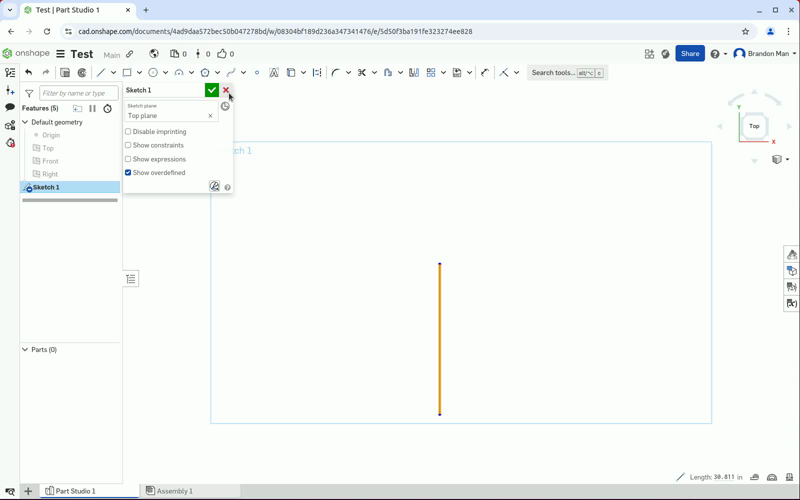
key(shift+s)
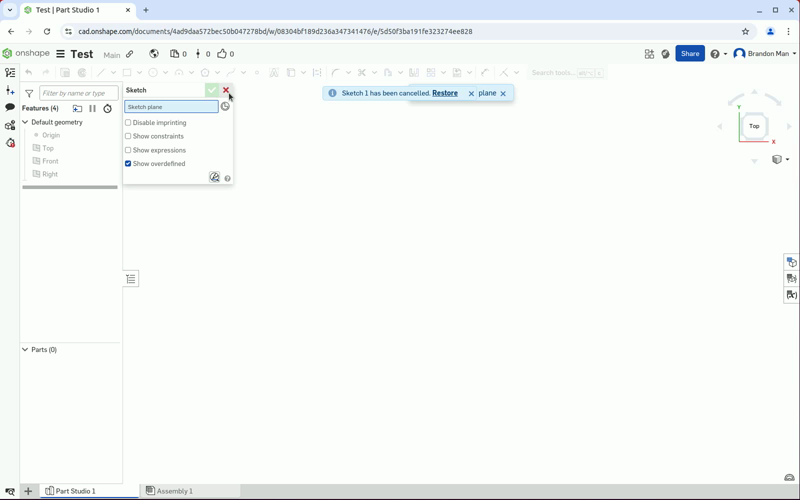
mouse_move(73, 150)
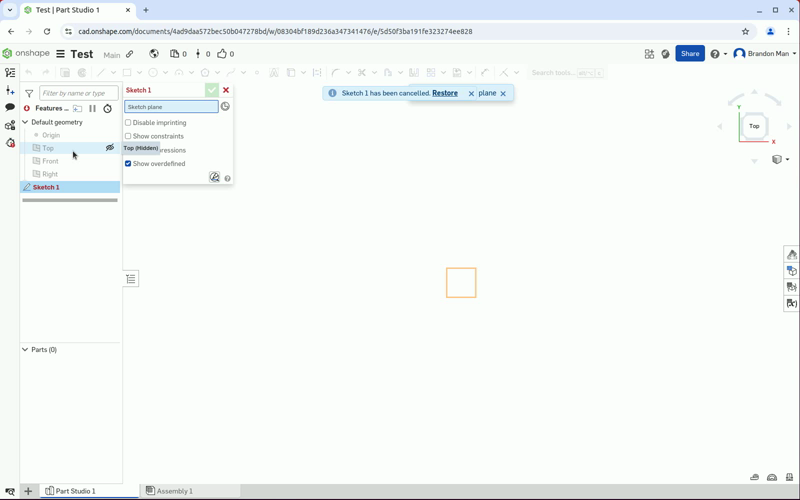
click(73, 150)
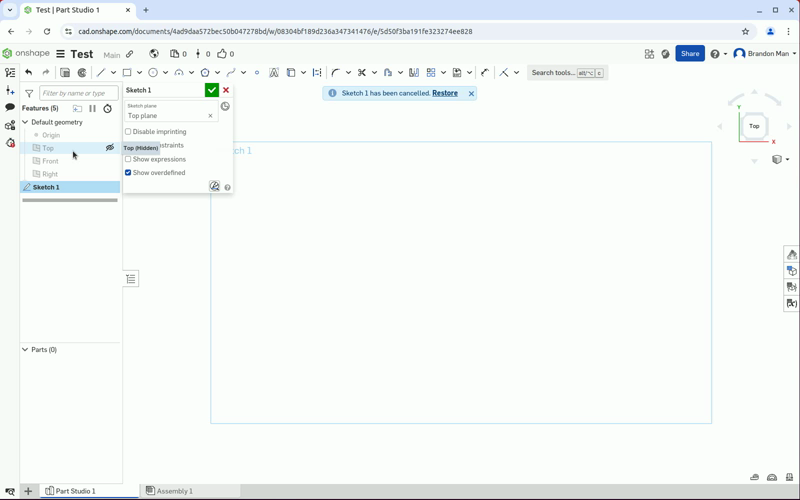
mouse_move(73, 352)
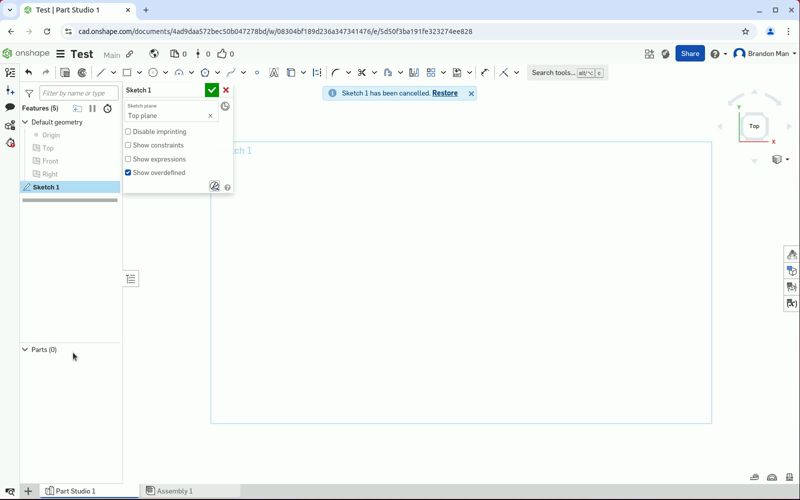
key(y)
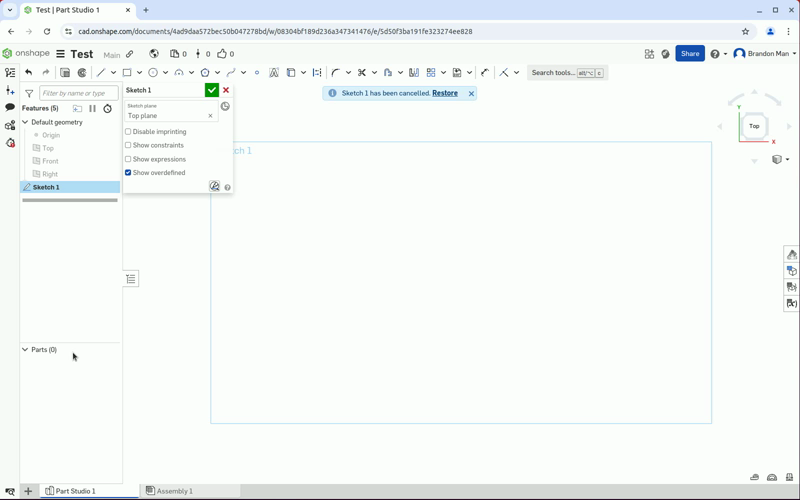
key(l)
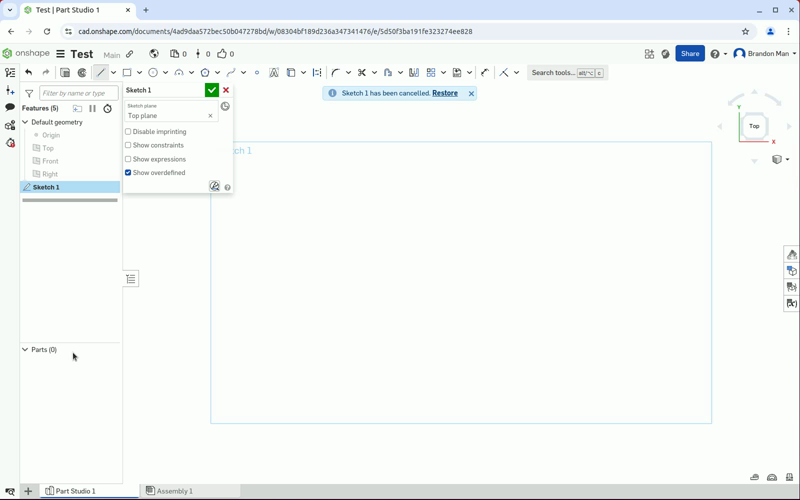
key_down(shift)
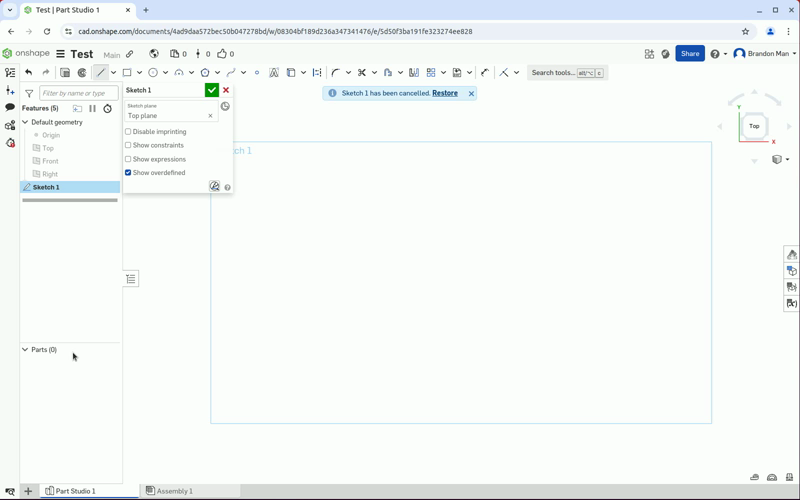
mouse_move(433, 309)
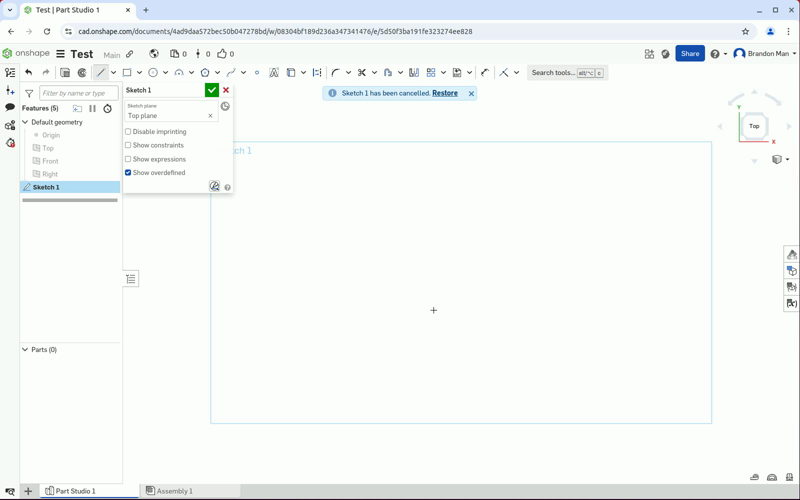
click(433, 309)
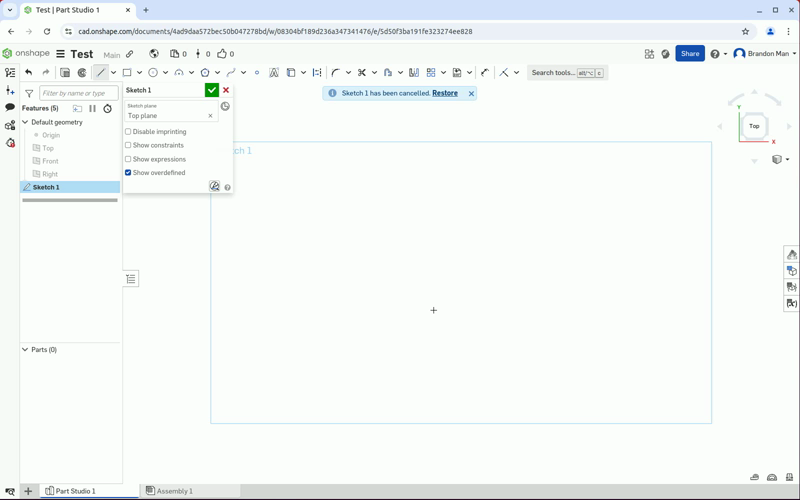
key_up(shift)
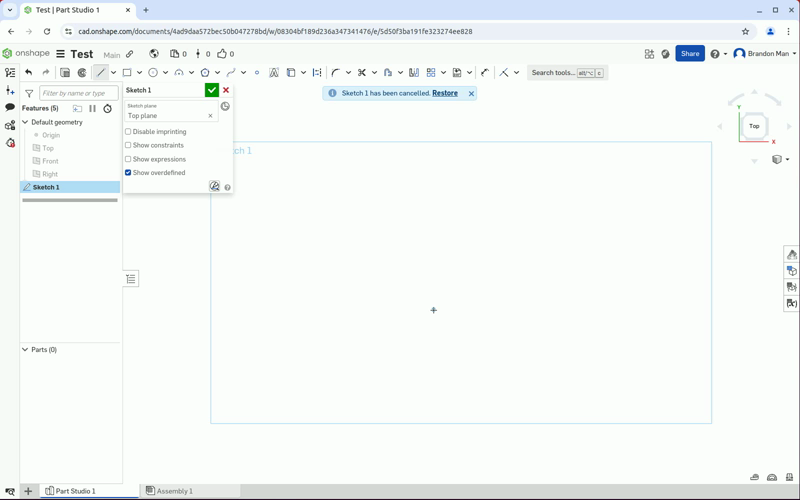
key_down(shift)
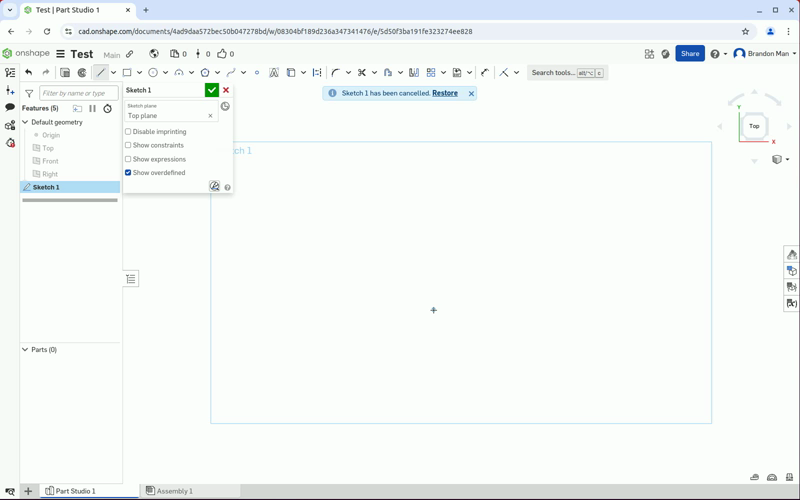
mouse_move(463, 309)
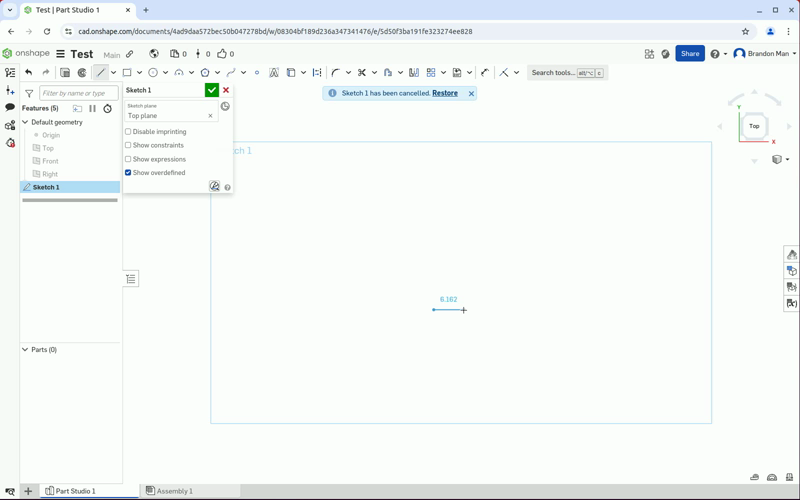
mouse_move(488, 309)
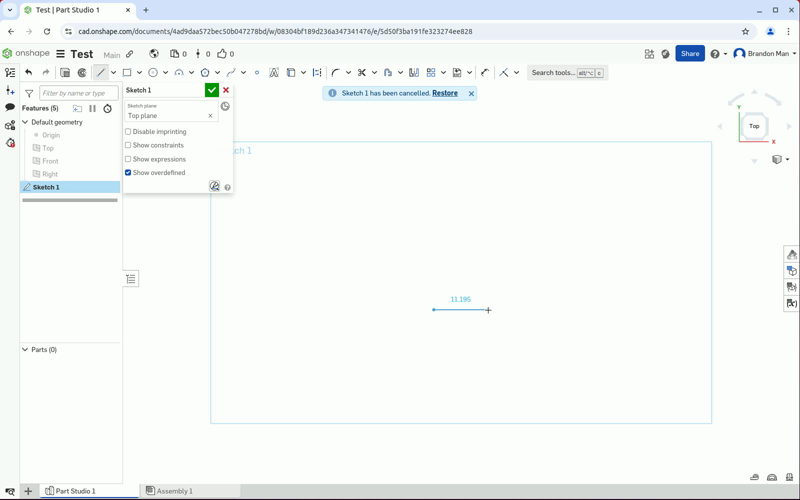
click(488, 309)
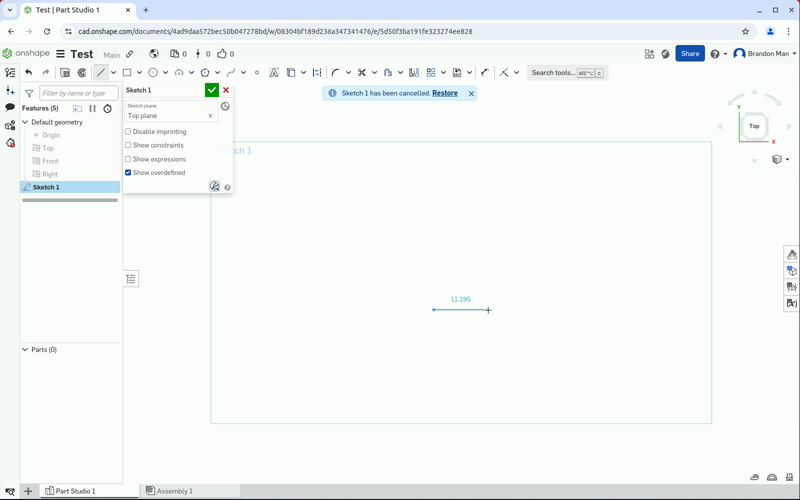
key_up(shift)
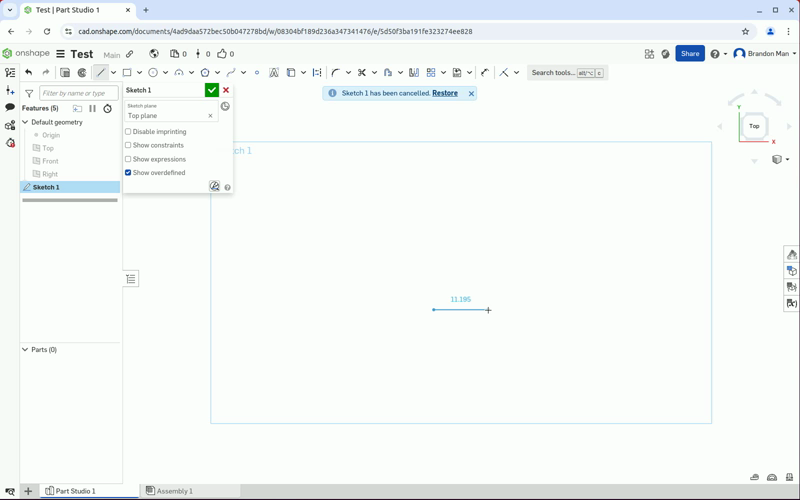
key_down(shift)
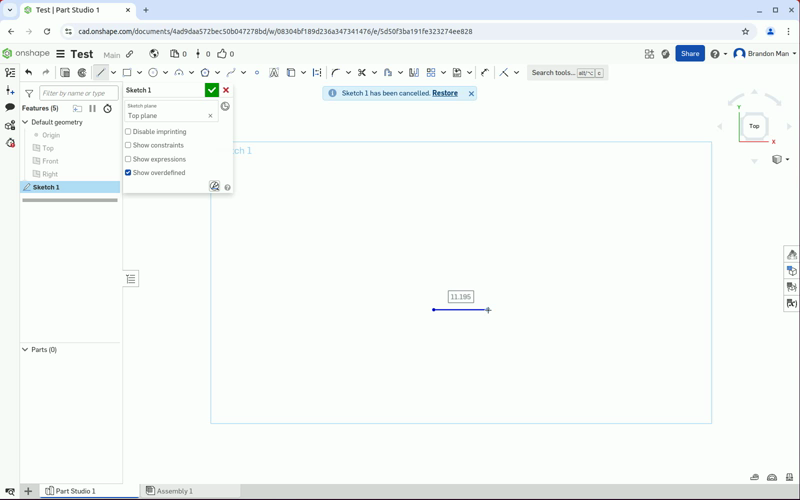
mouse_move(518, 309)
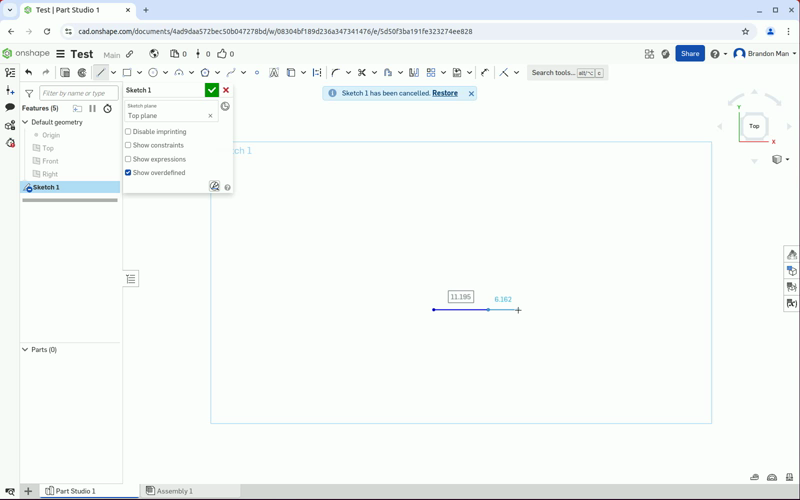
mouse_move(488, 255)
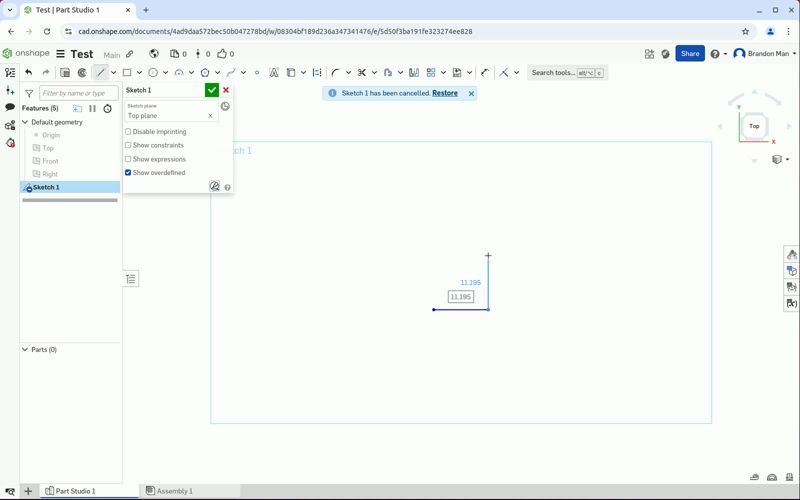
click(488, 255)
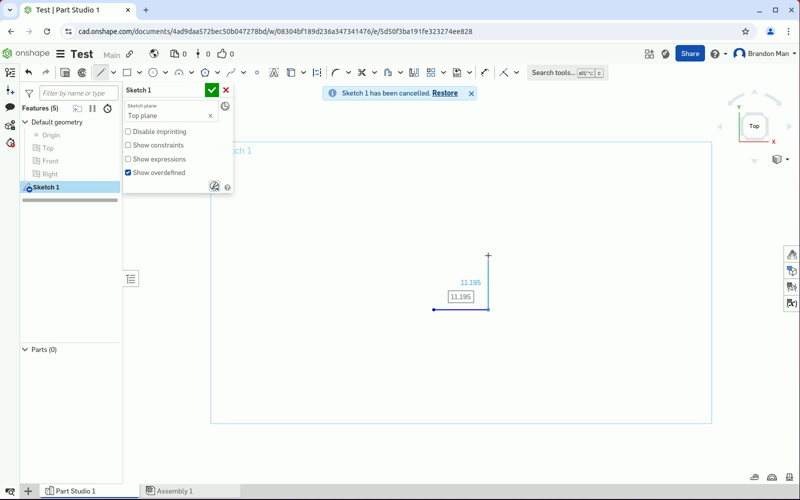
key_up(shift)
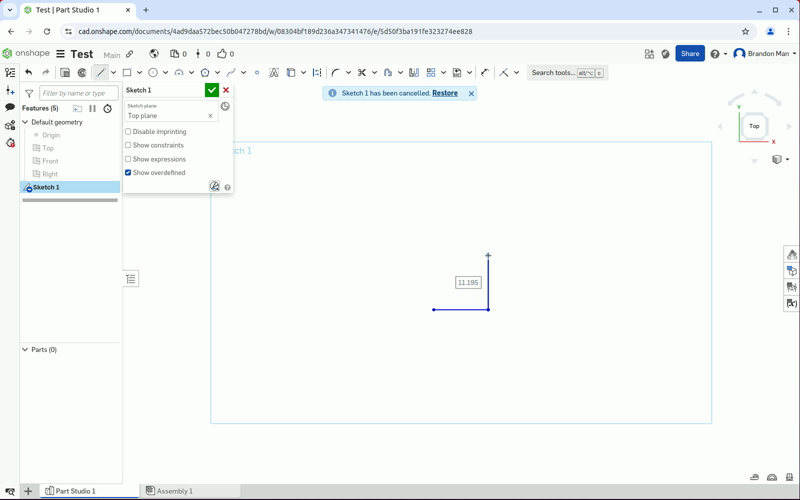
key_down(shift)
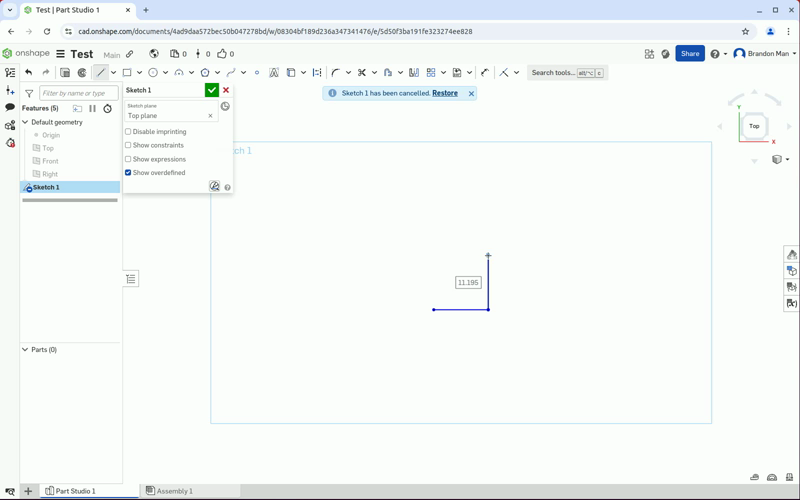
mouse_move(518, 255)
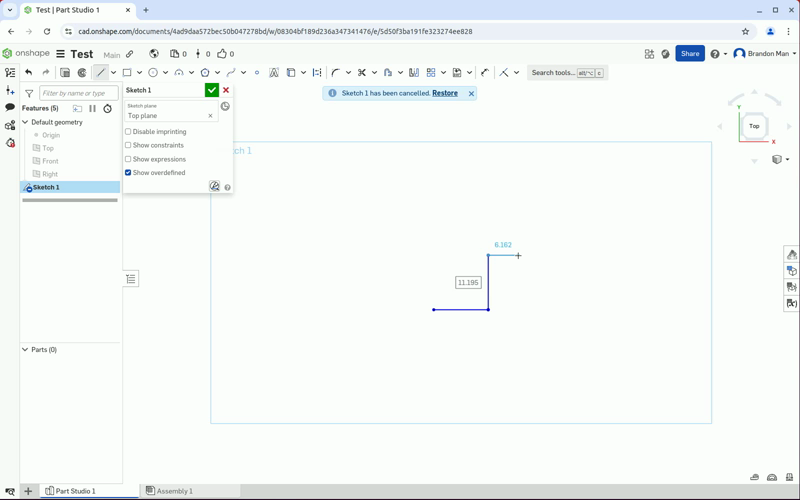
mouse_move(433, 255)
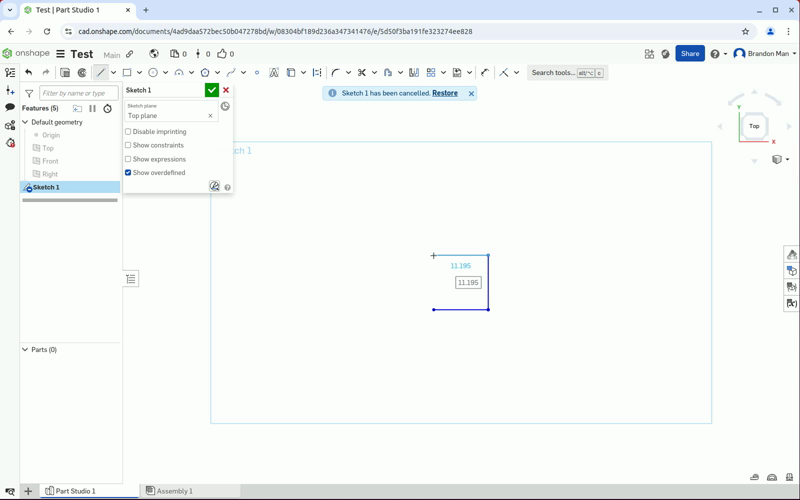
click(433, 255)
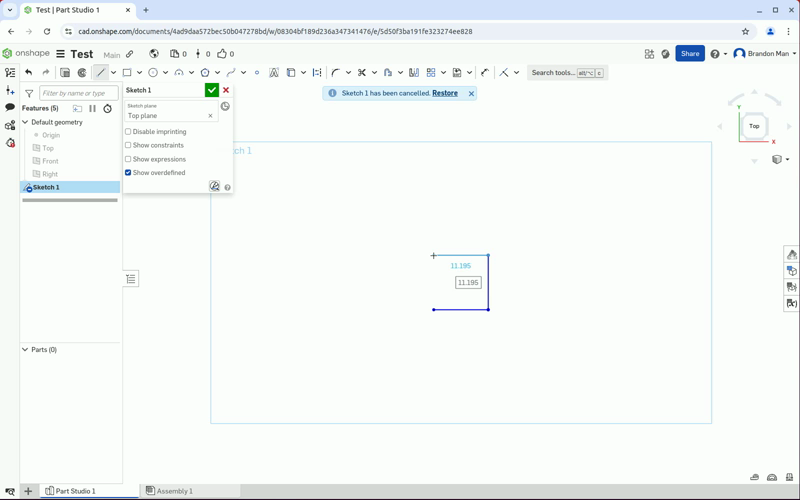
key_up(shift)
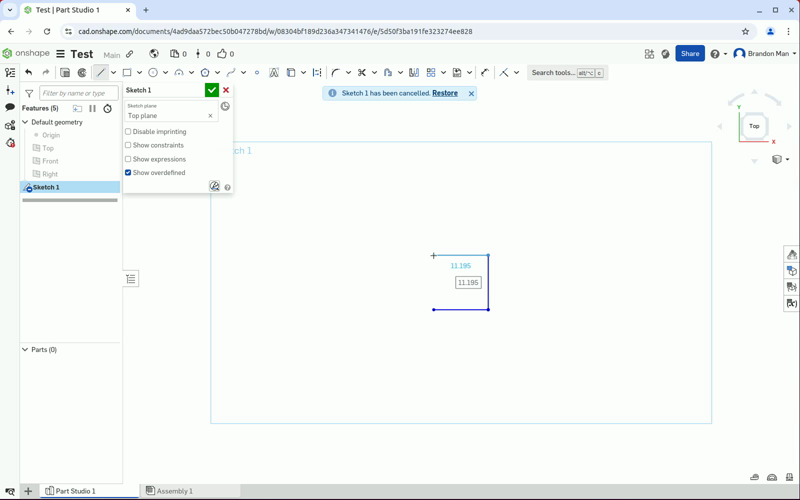
mouse_move(463, 255)
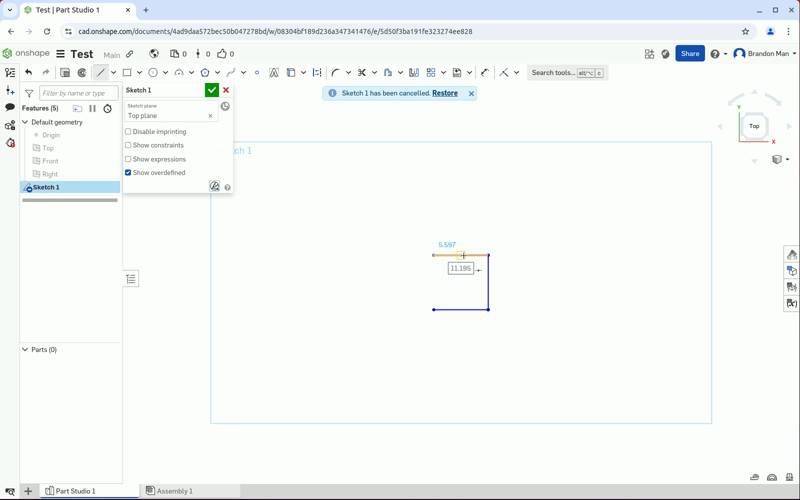
key_down(shift)
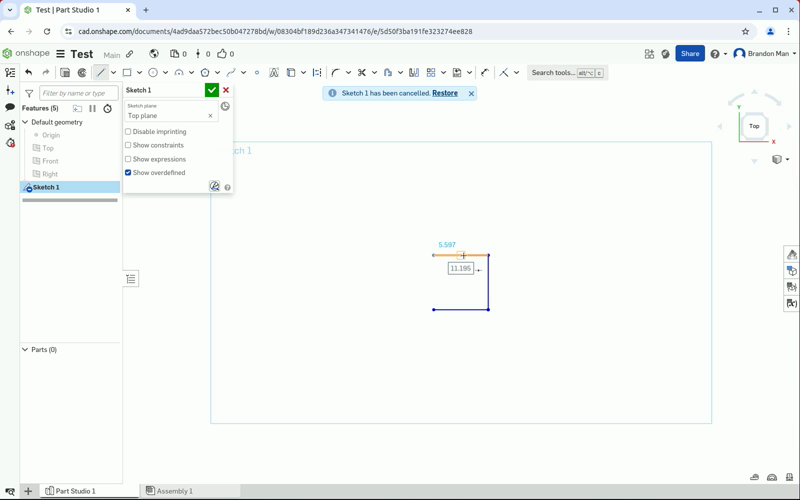
mouse_move(433, 309)
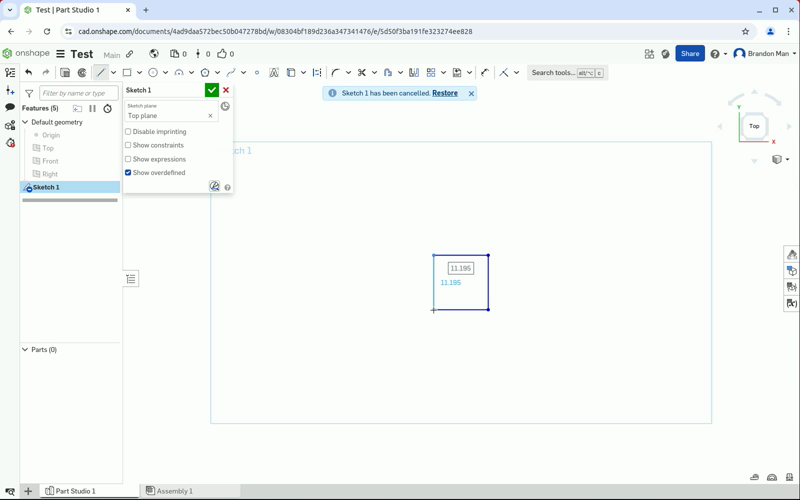
key_up(shift)
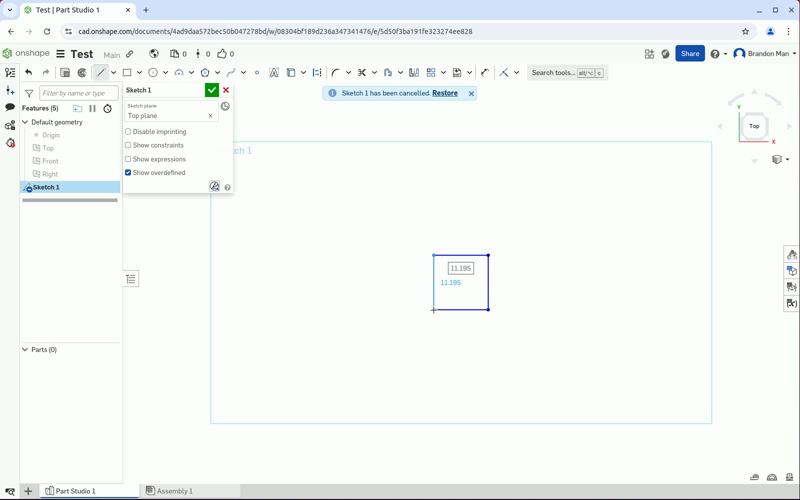
click(433, 309)
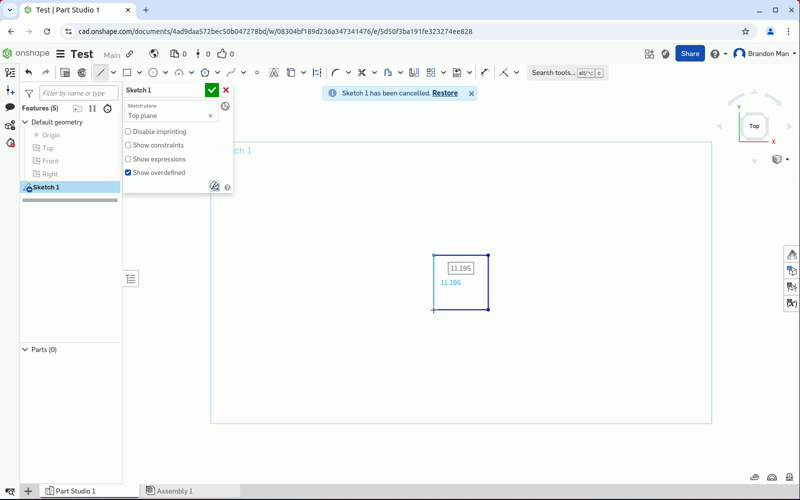
key(esc)
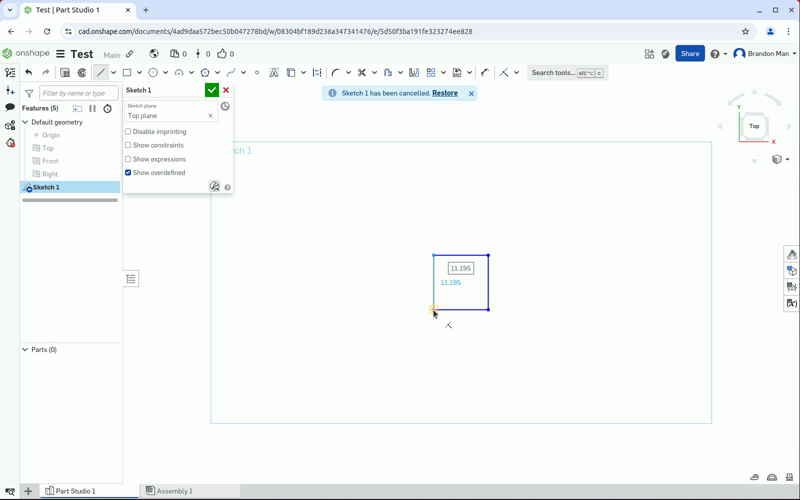
mouse_move(477, 282)
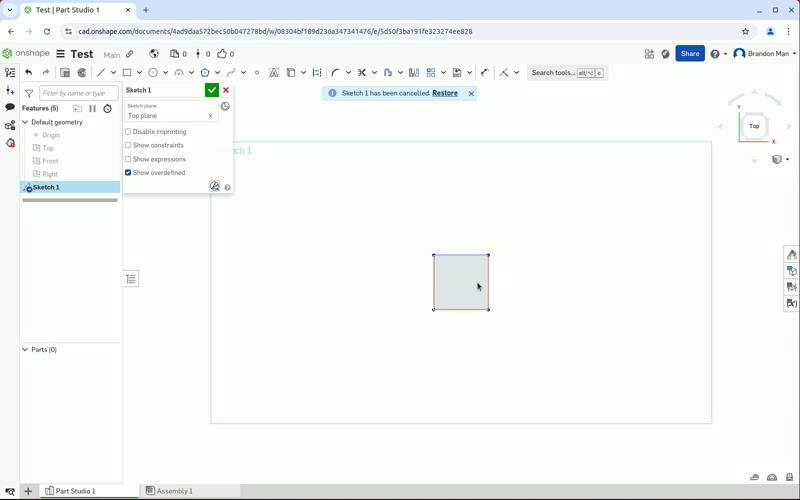
click(477, 282)
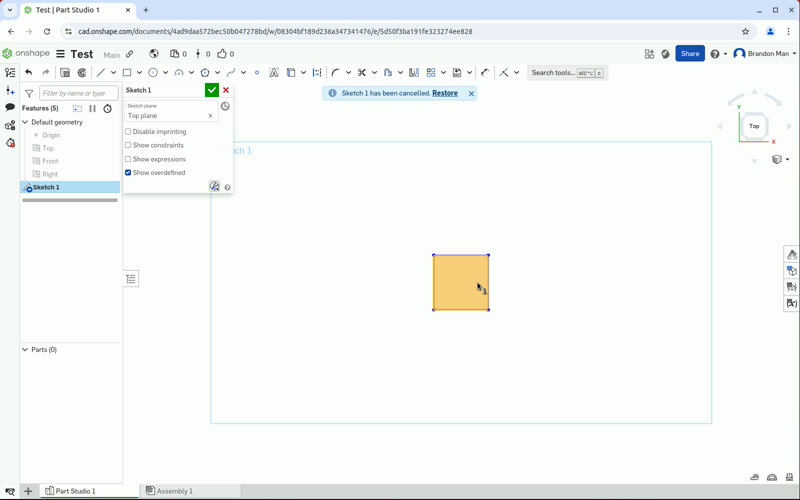
mouse_move(73, 352)
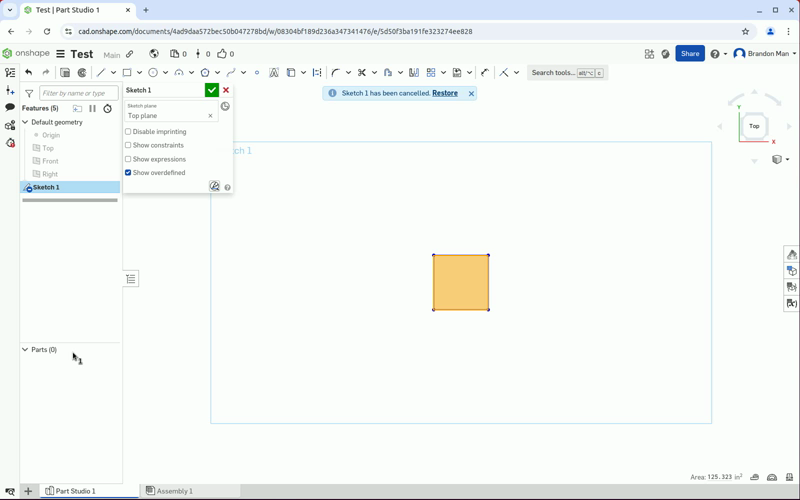
key(shift+y)
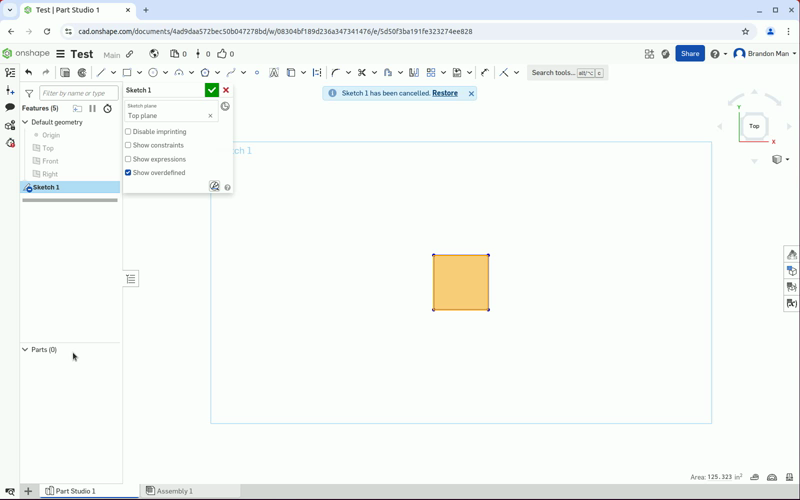
key(shift+e)
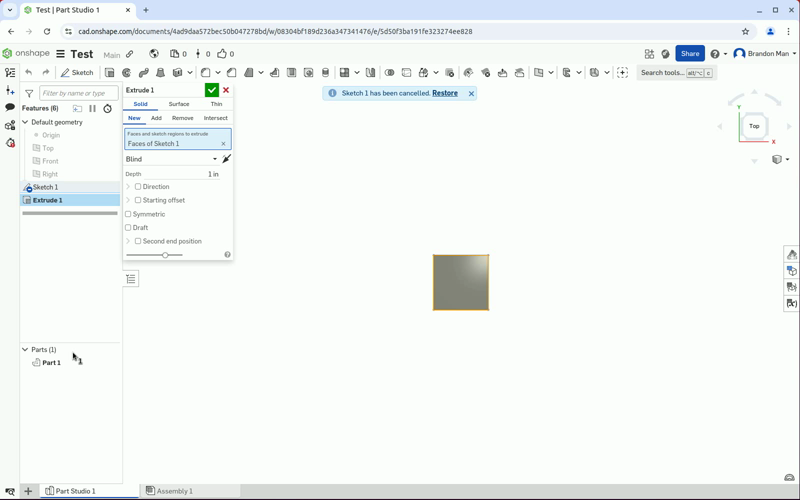
mouse_move(143, 106)
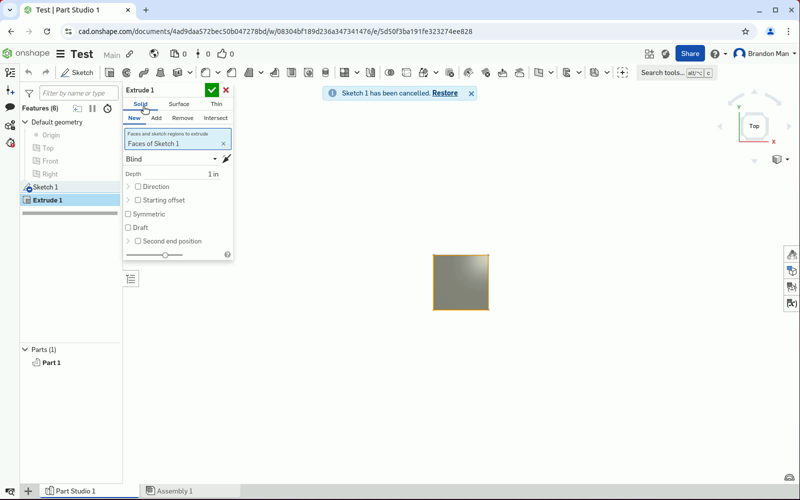
click(143, 106)
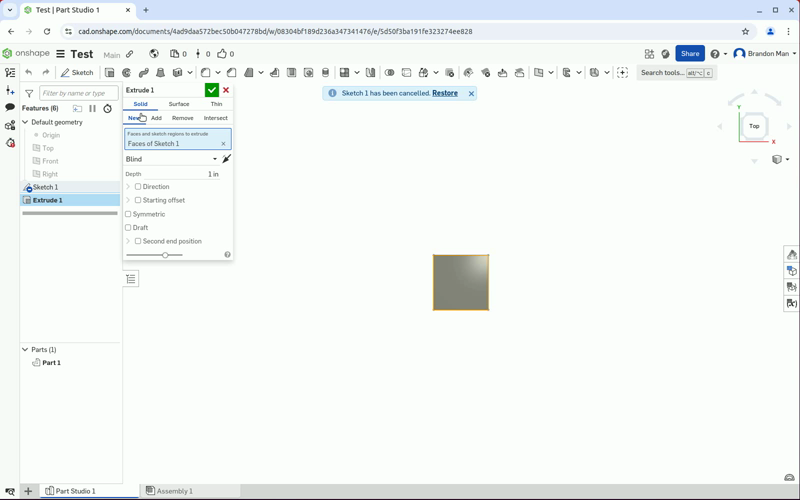
mouse_move(137, 120)
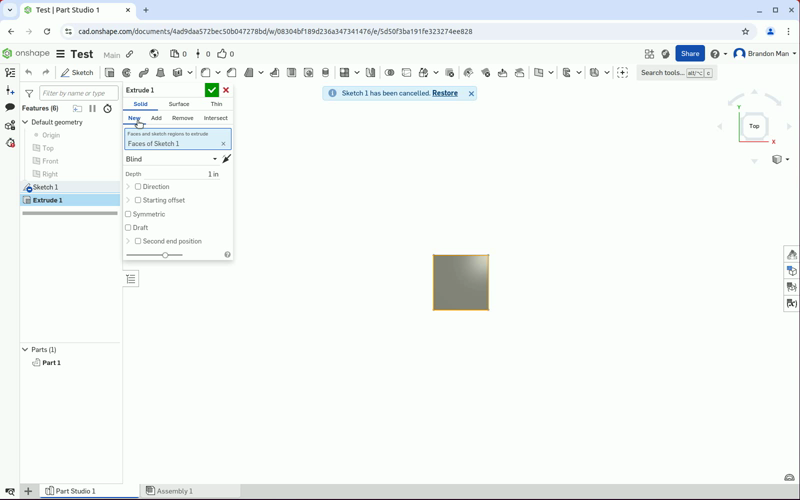
click(137, 120)
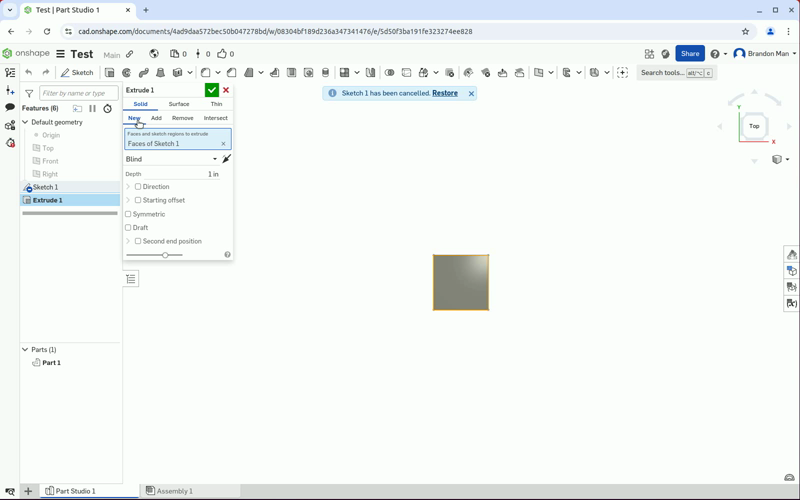
key(tab, 4)
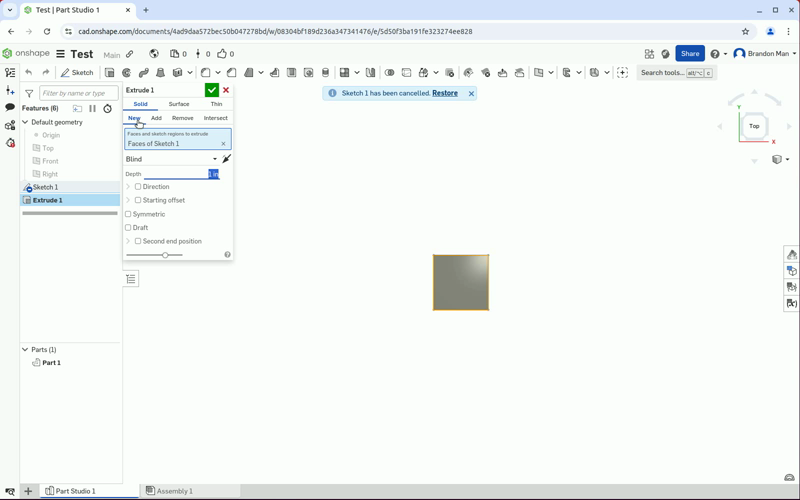
text(11.073)
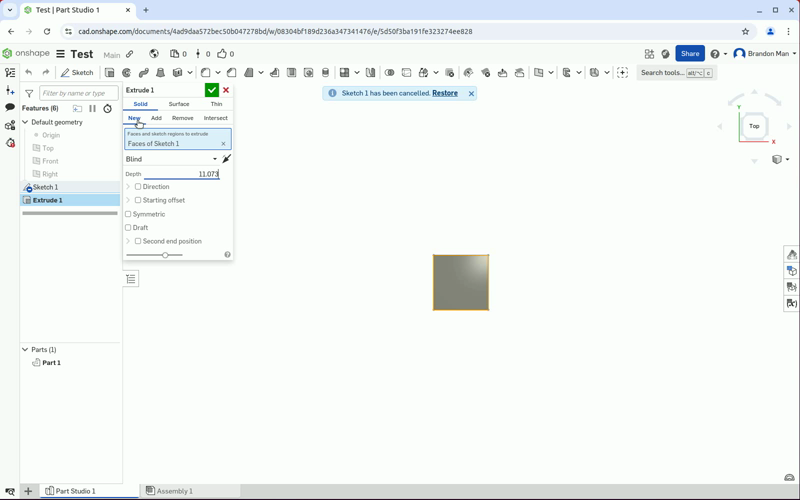
key(enter)
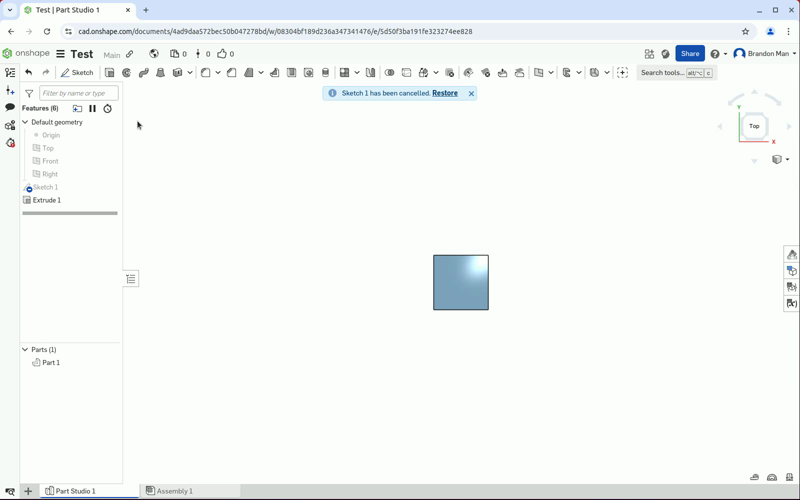
key(shift+h)
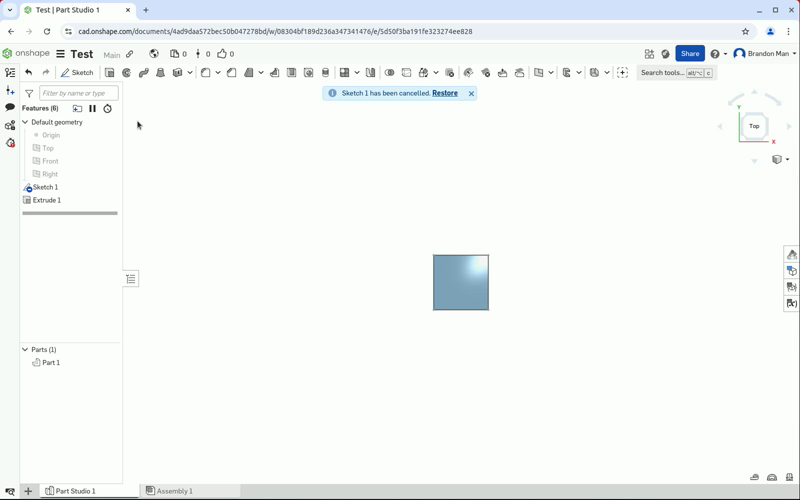
key(shift+h)
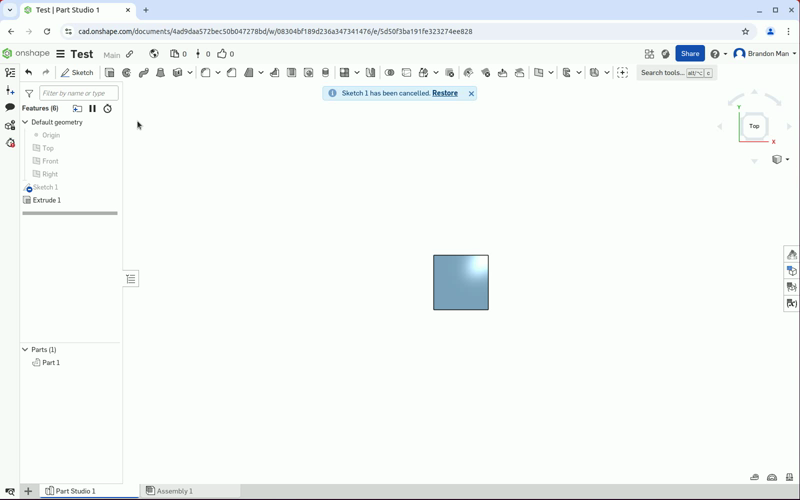
mouse_move(73, 189)
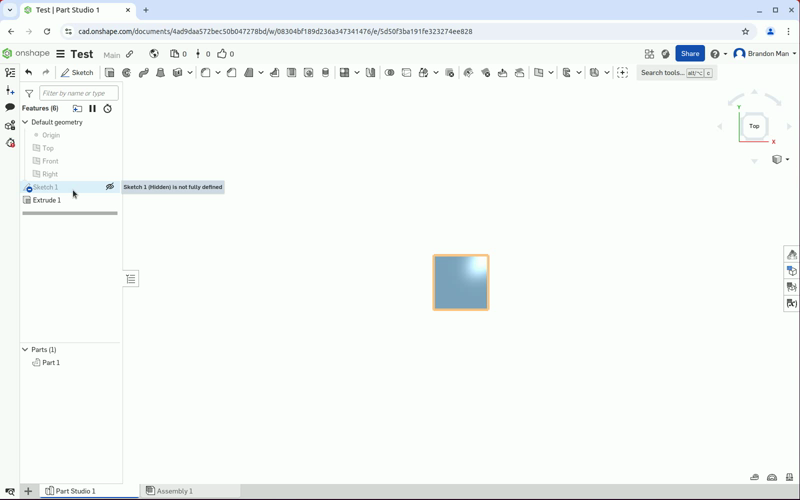
click(73, 189)
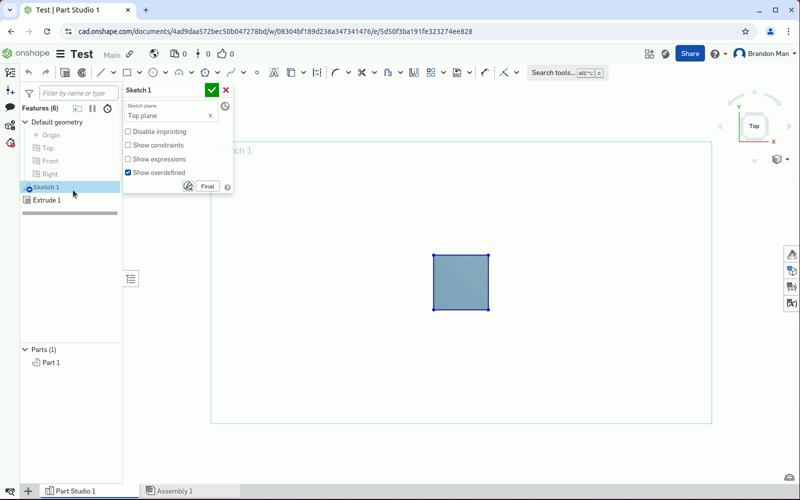
mouse_move(229, 92)
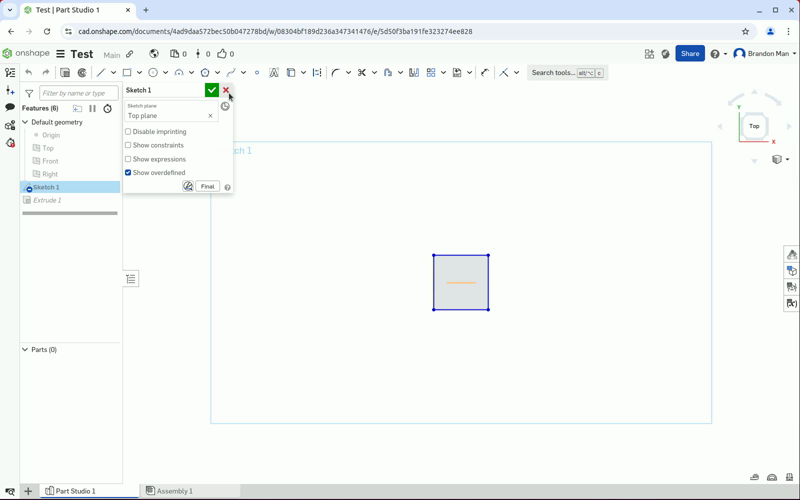
click(229, 92)
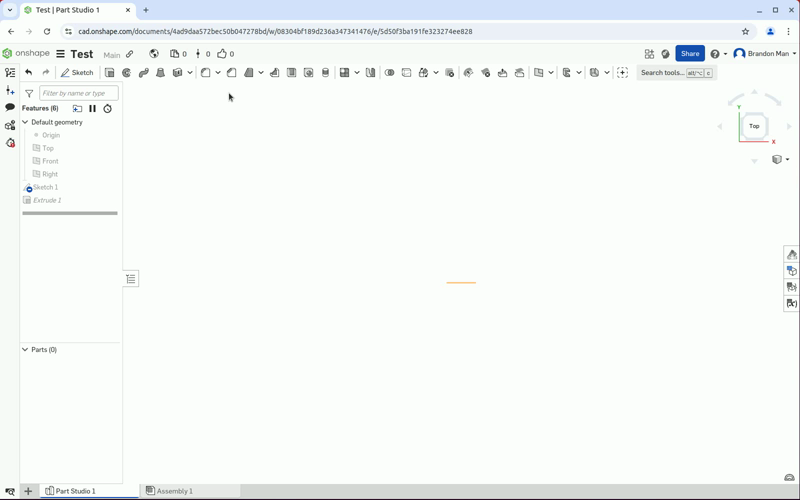
mouse_move(541, 75)
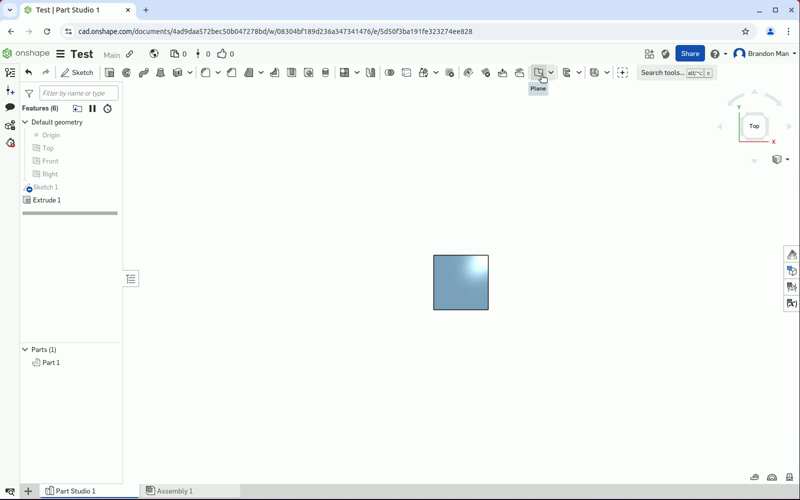
click(541, 75)
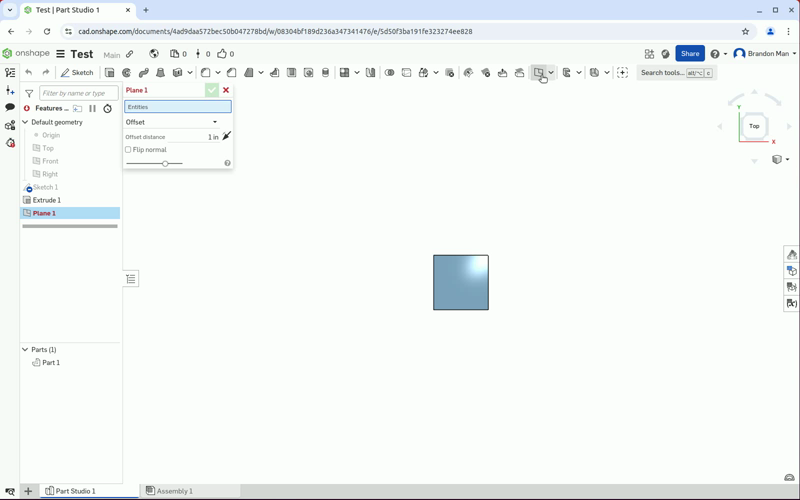
mouse_move(73, 150)
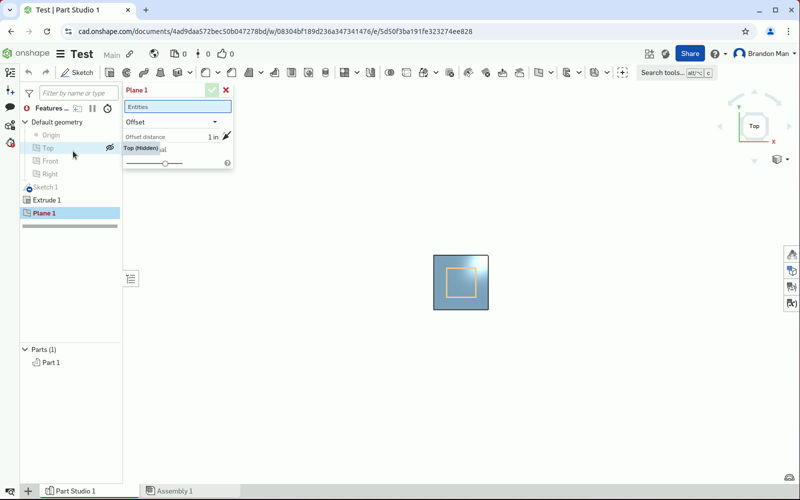
click(73, 150)
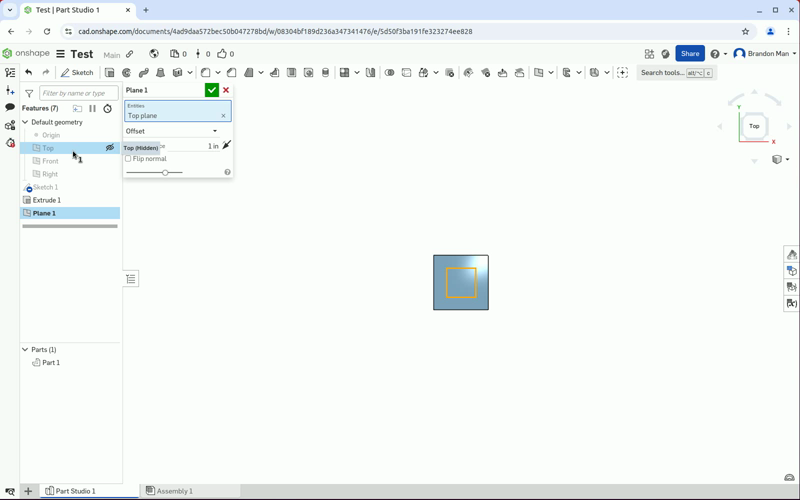
key(tab, 2)
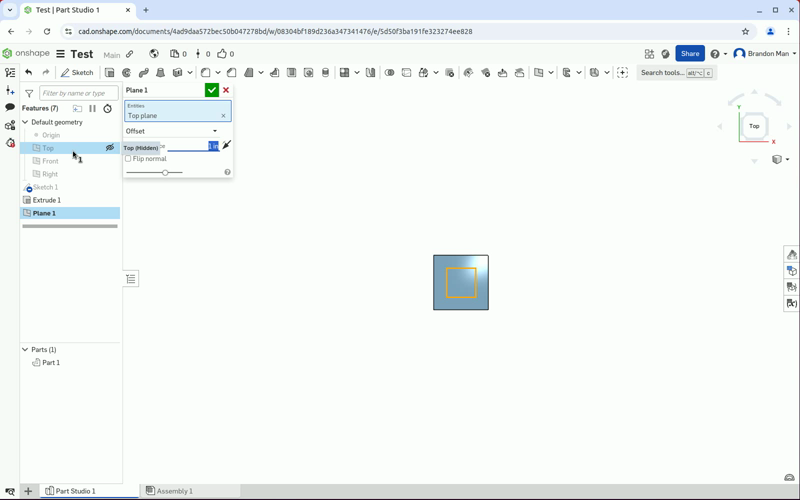
text(11.061)
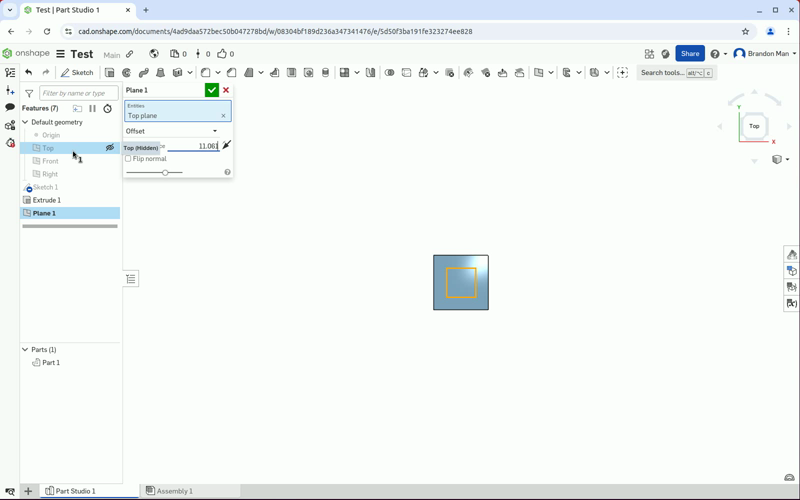
key(enter, 2)
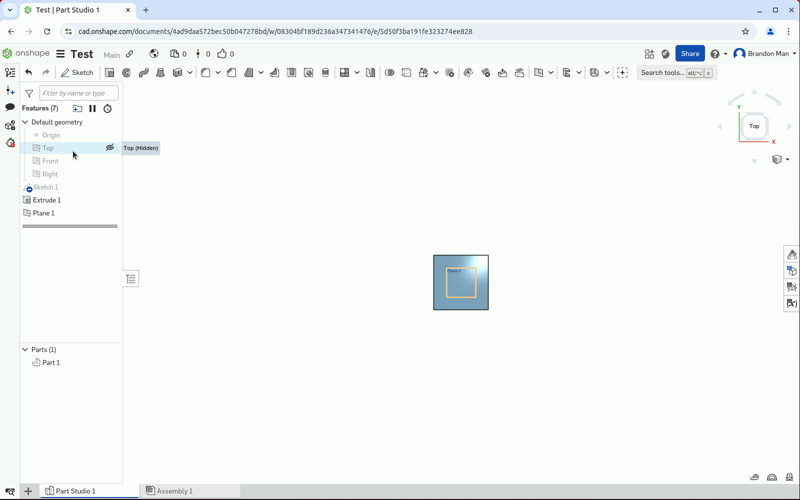
key(shift+s)
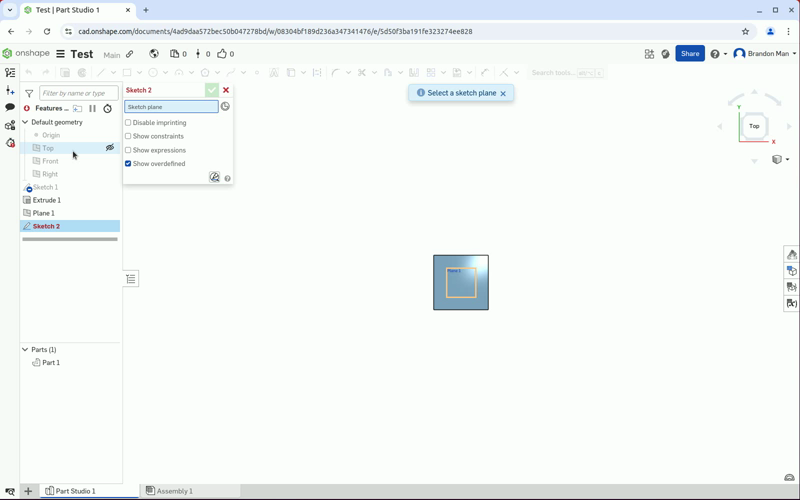
mouse_move(73, 215)
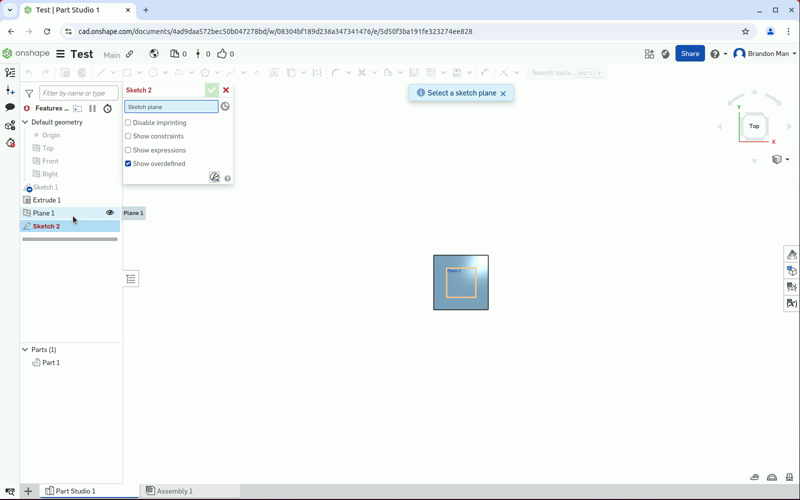
click(73, 215)
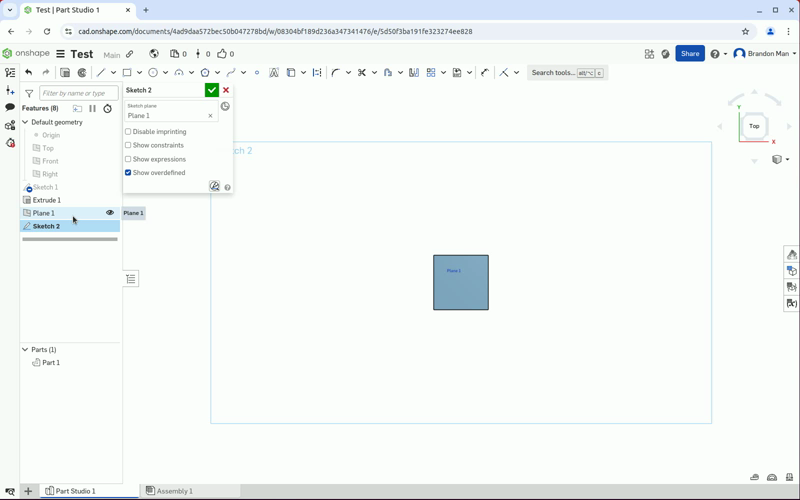
mouse_move(73, 352)
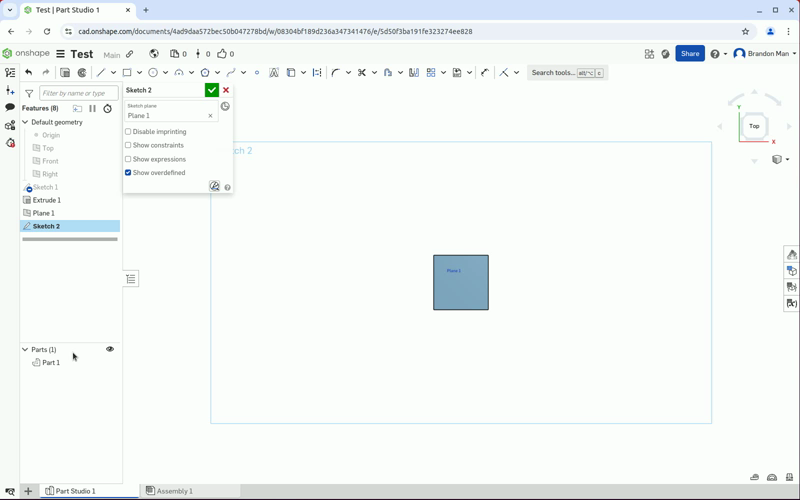
key(y)
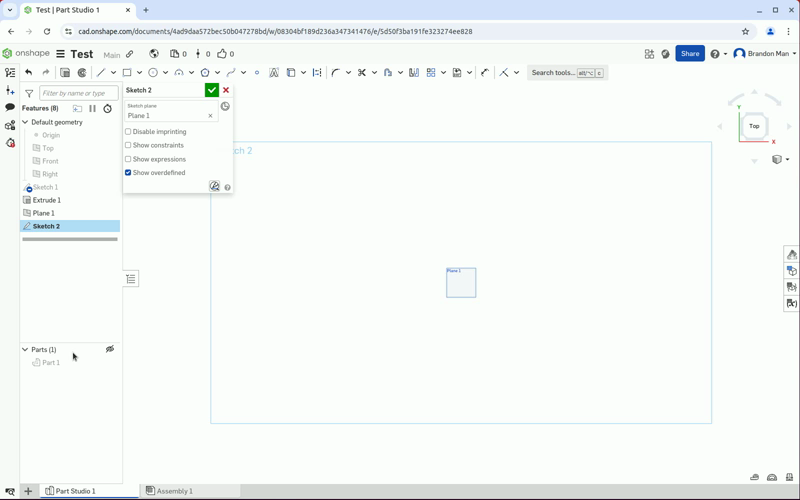
key(l)
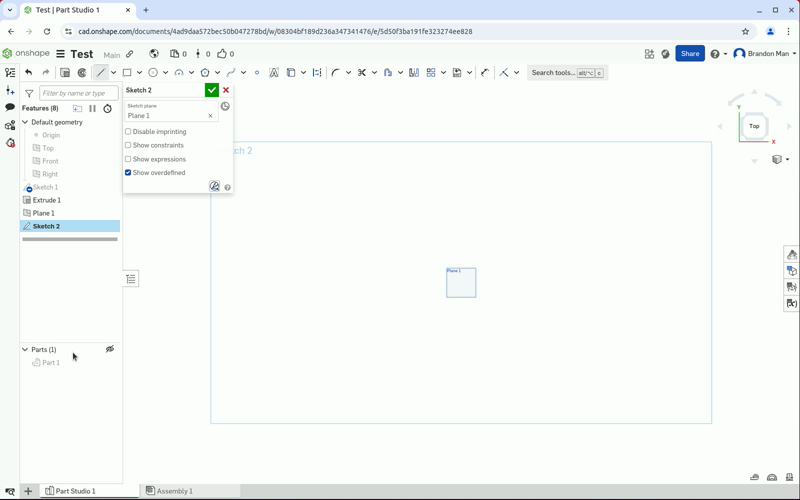
key_down(shift)
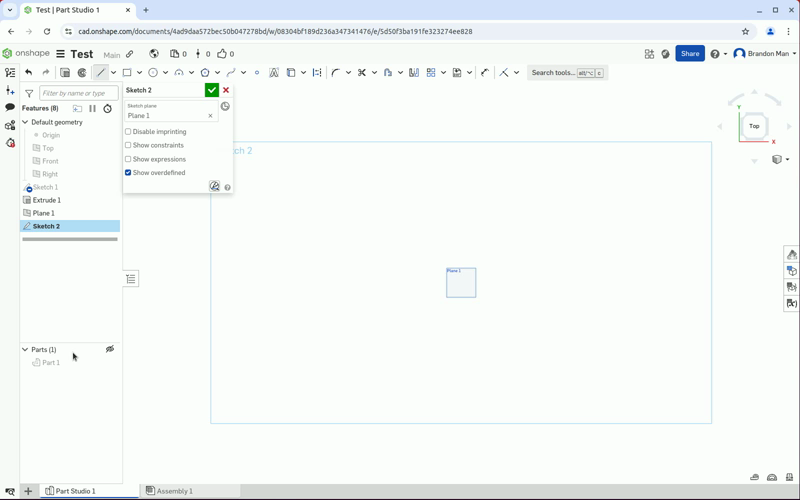
mouse_move(446, 297)
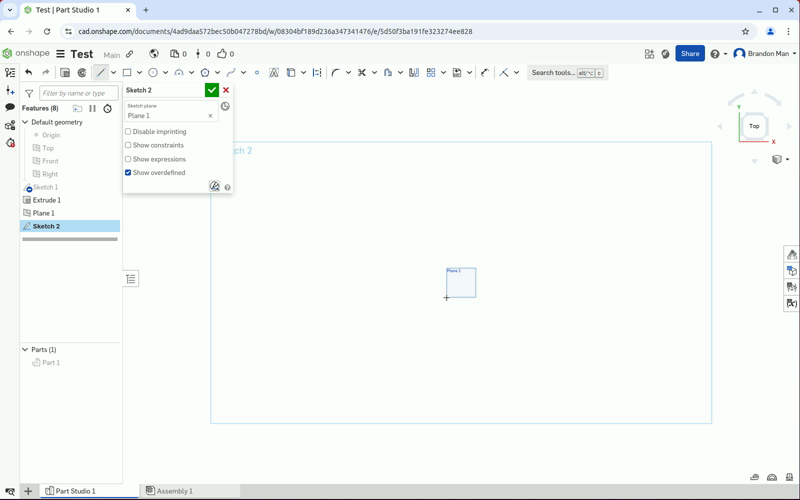
click(446, 297)
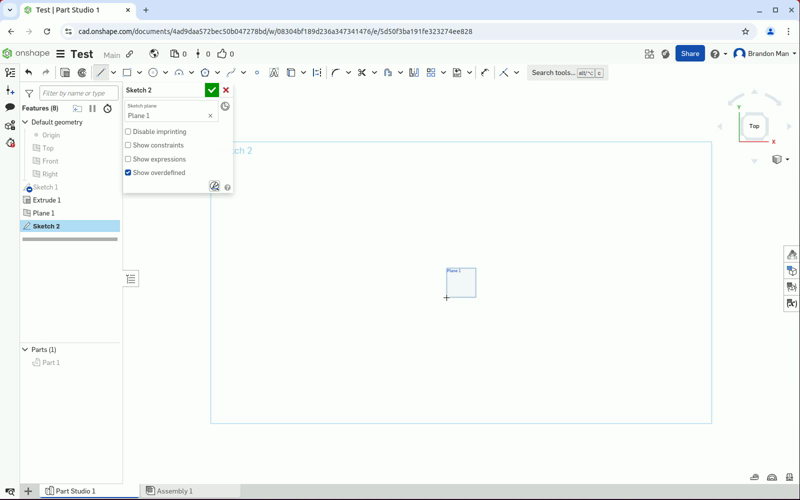
key_up(shift)
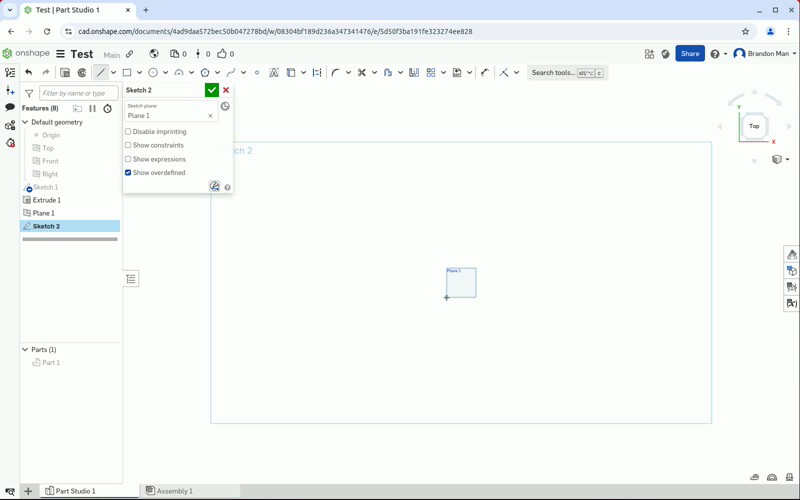
key_down(shift)
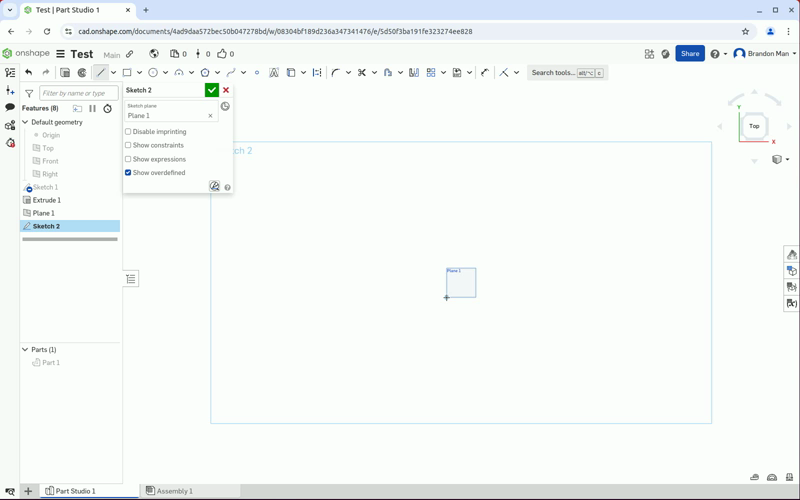
mouse_move(476, 297)
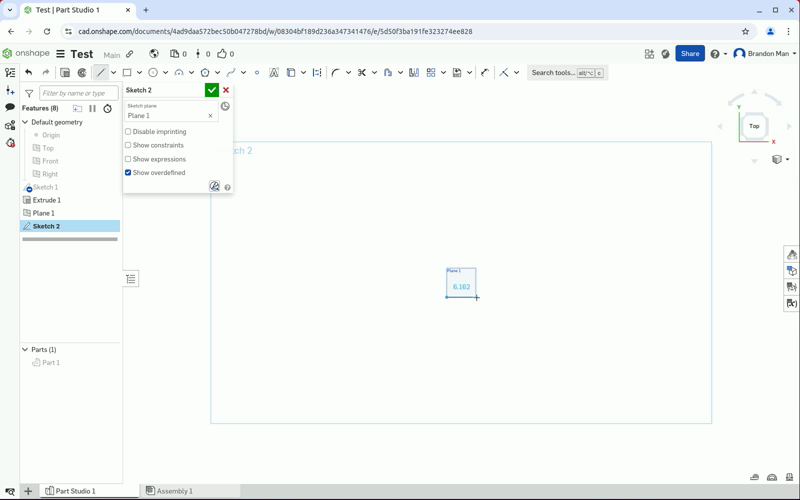
mouse_move(474, 297)
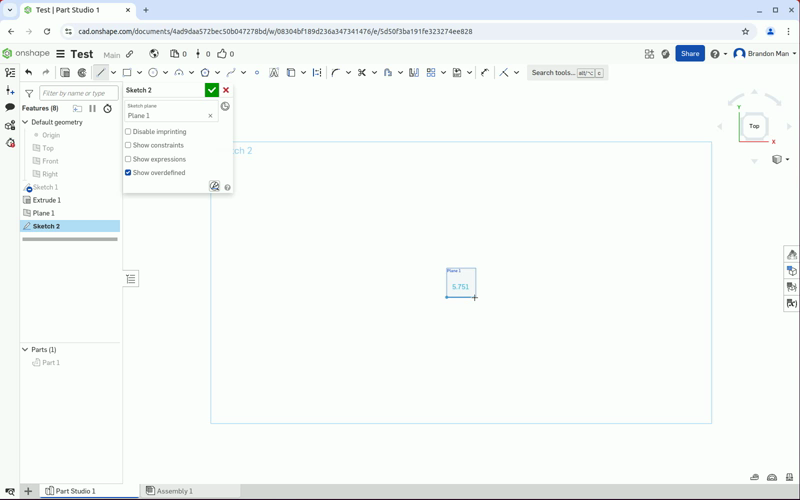
click(474, 297)
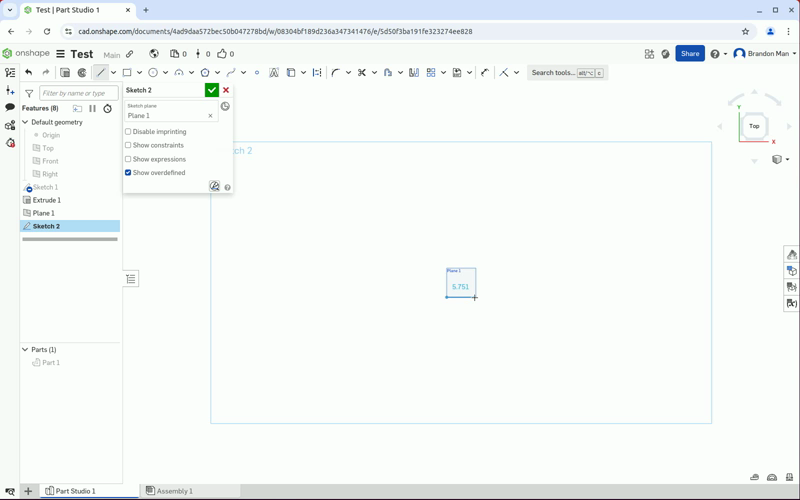
key_up(shift)
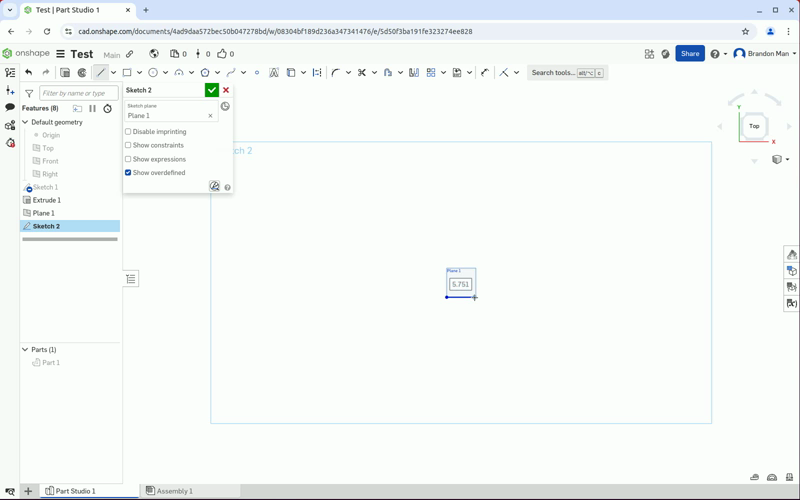
key_down(shift)
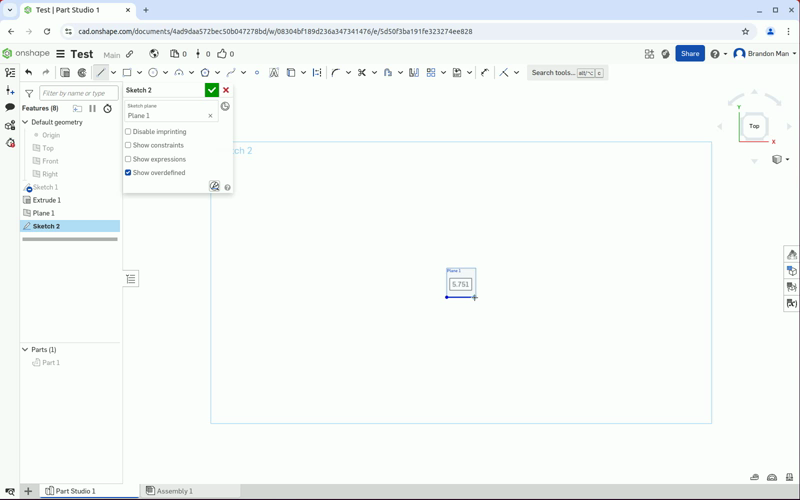
mouse_move(504, 297)
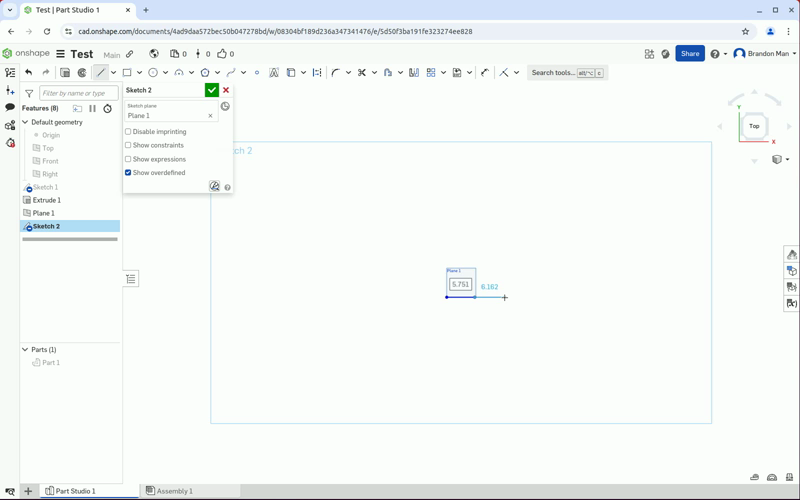
mouse_move(474, 269)
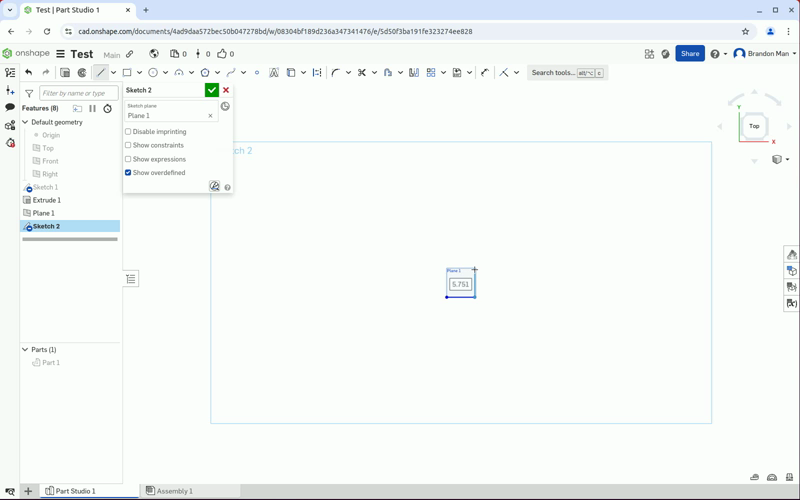
click(474, 269)
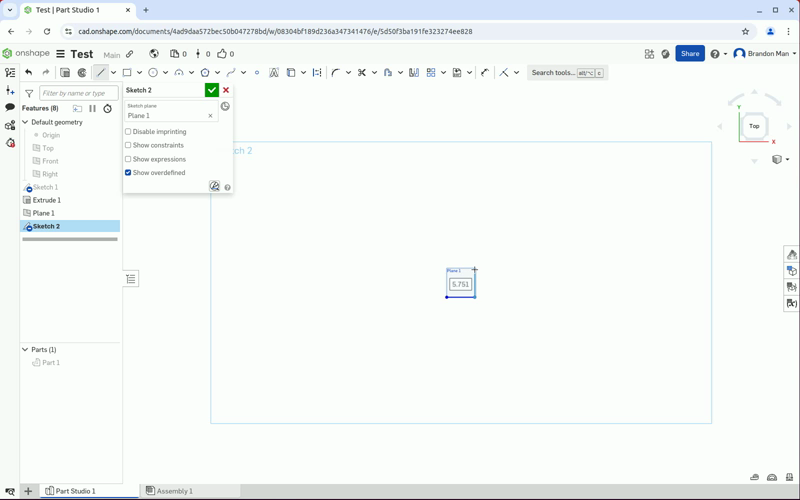
key_up(shift)
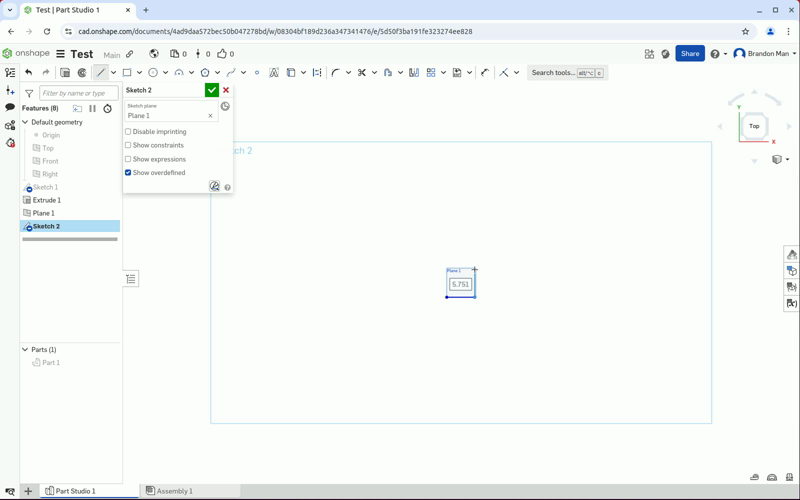
key_down(shift)
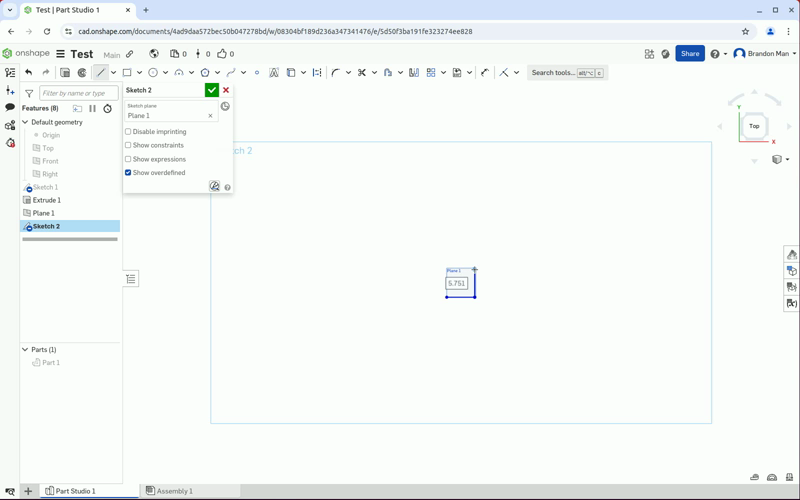
mouse_move(504, 269)
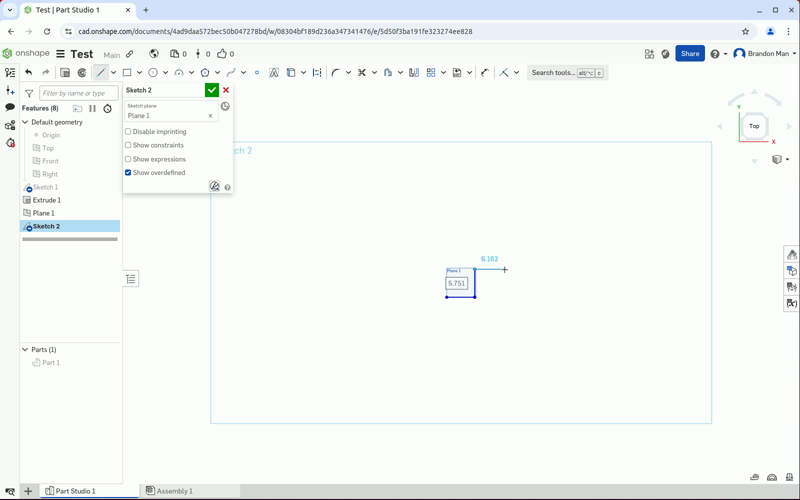
mouse_move(446, 269)
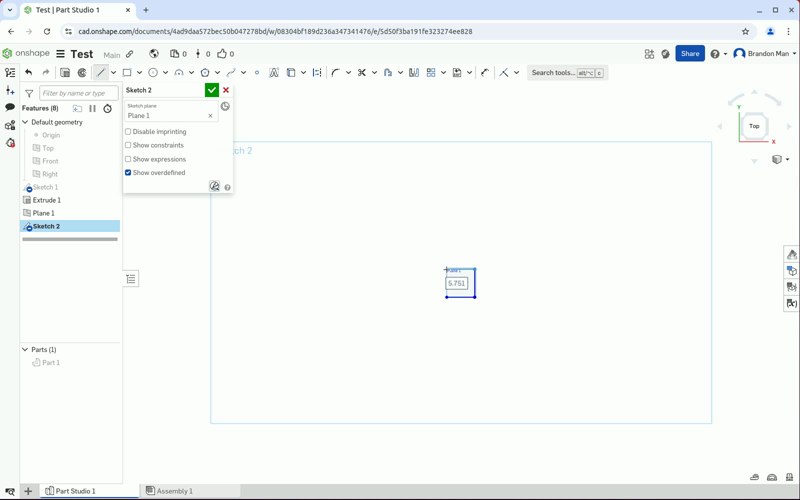
click(446, 269)
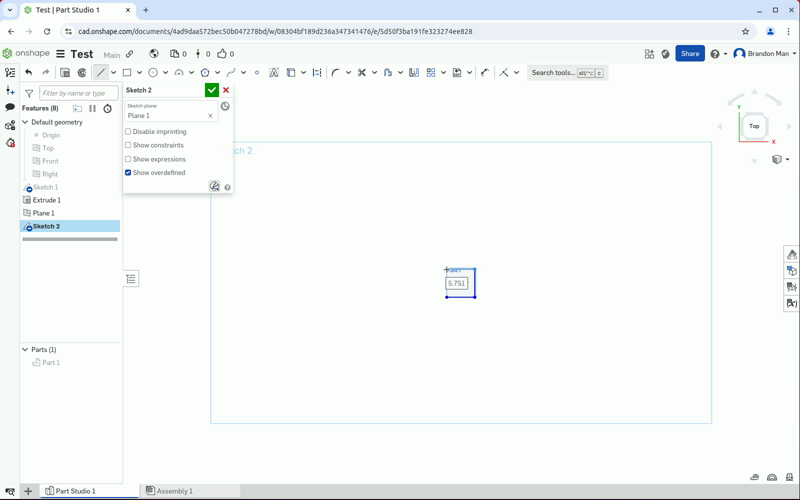
key_up(shift)
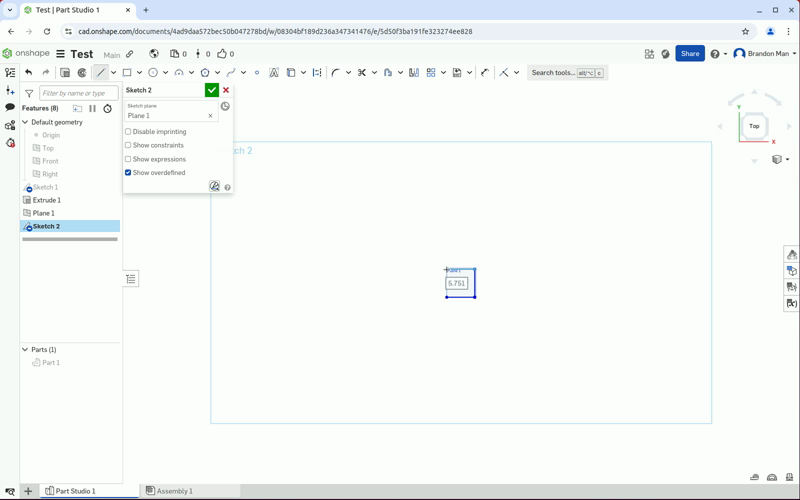
mouse_move(476, 269)
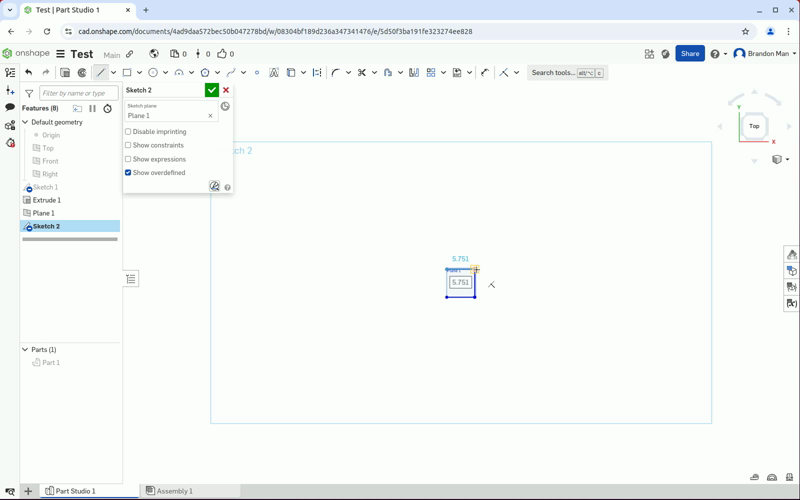
key_down(shift)
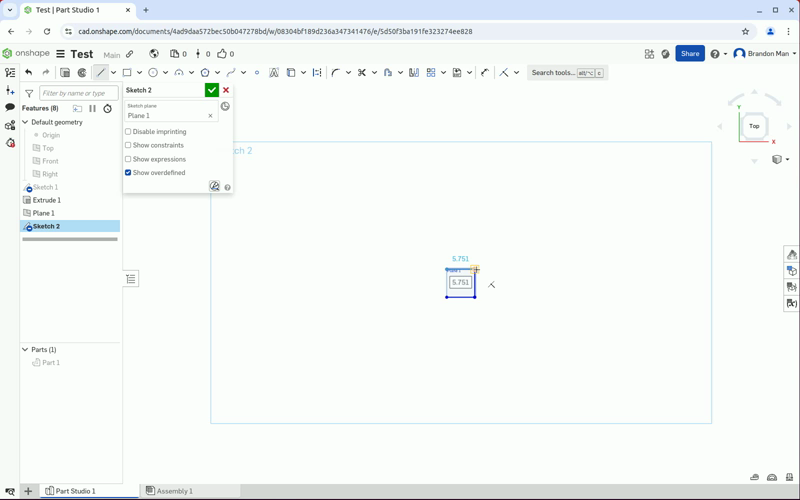
mouse_move(446, 297)
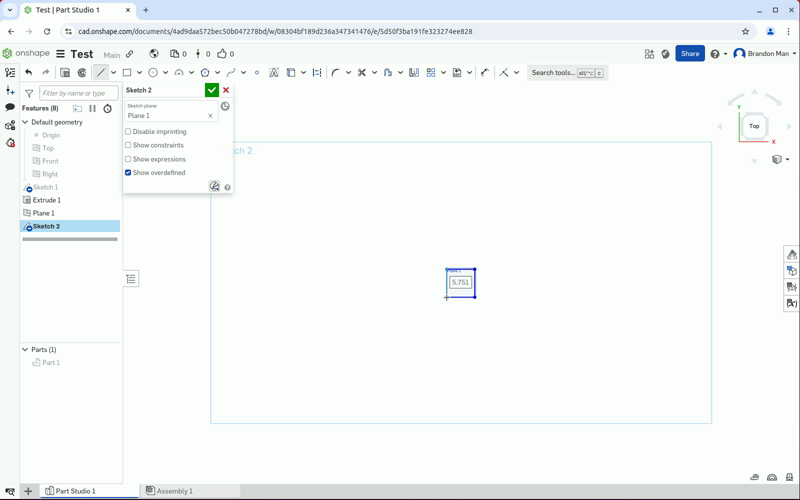
key_up(shift)
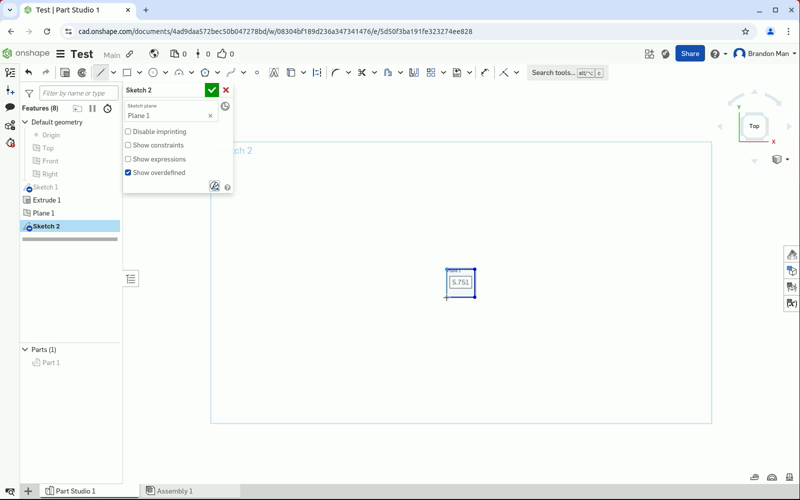
click(446, 297)
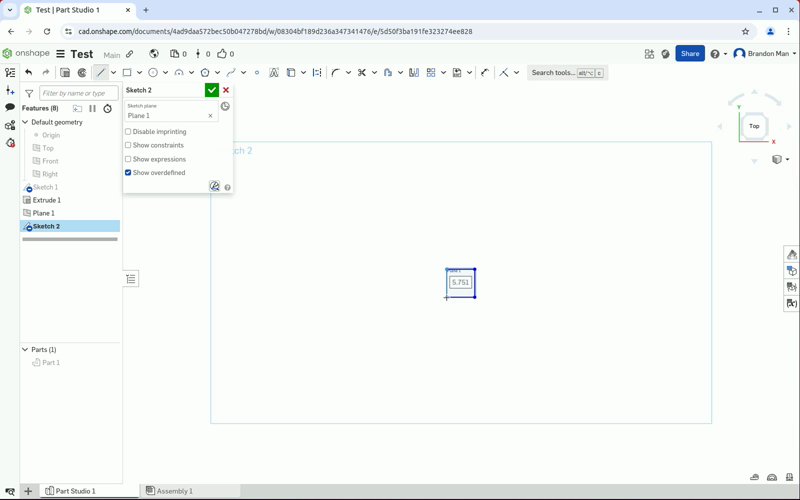
key(esc)
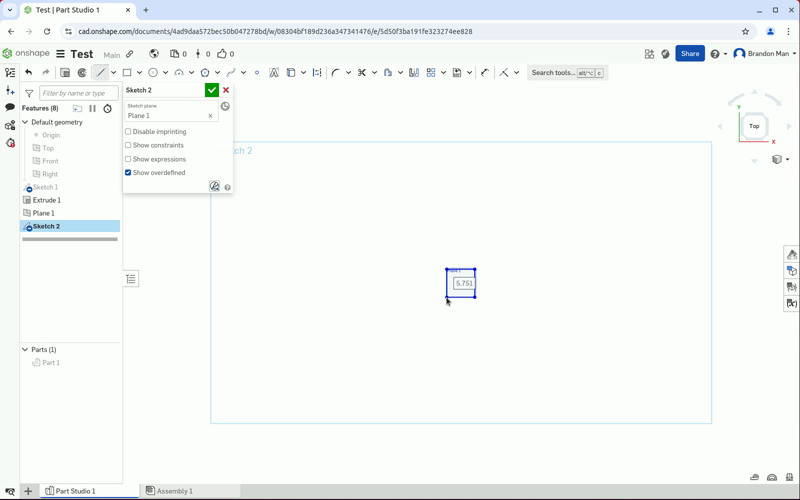
mouse_move(460, 271)
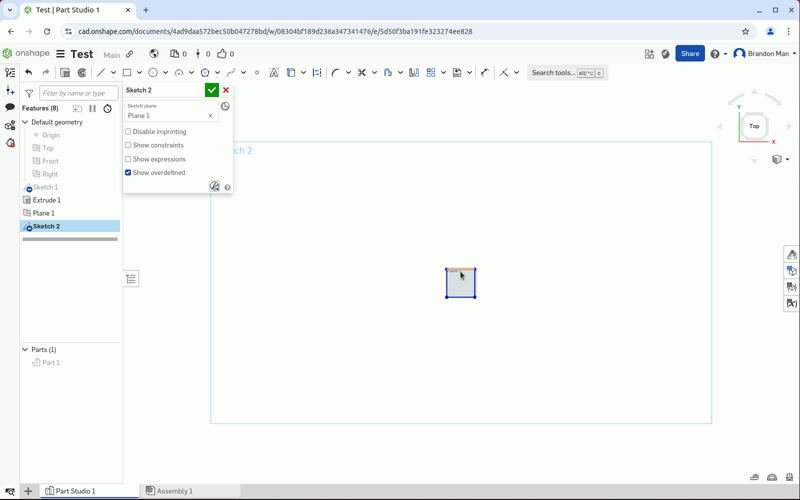
scroll(6)
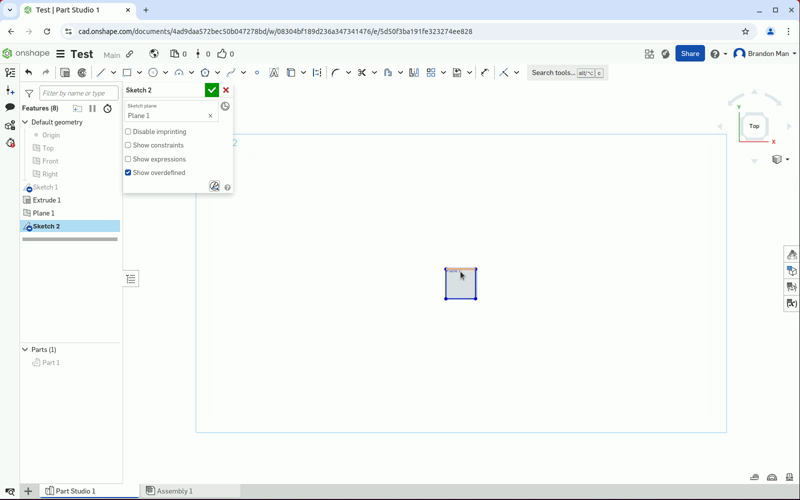
scroll(6)
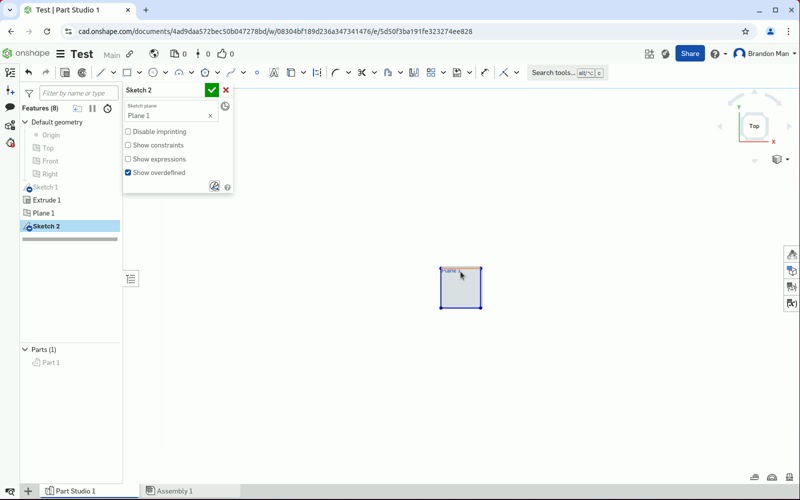
scroll(6)
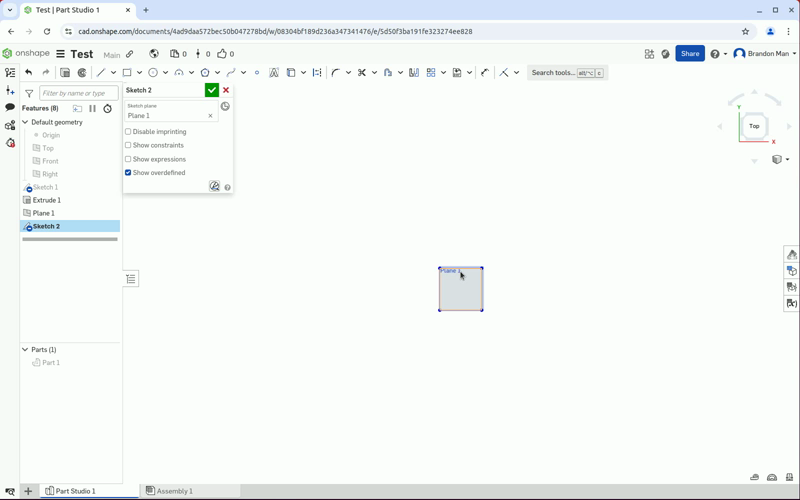
scroll(6)
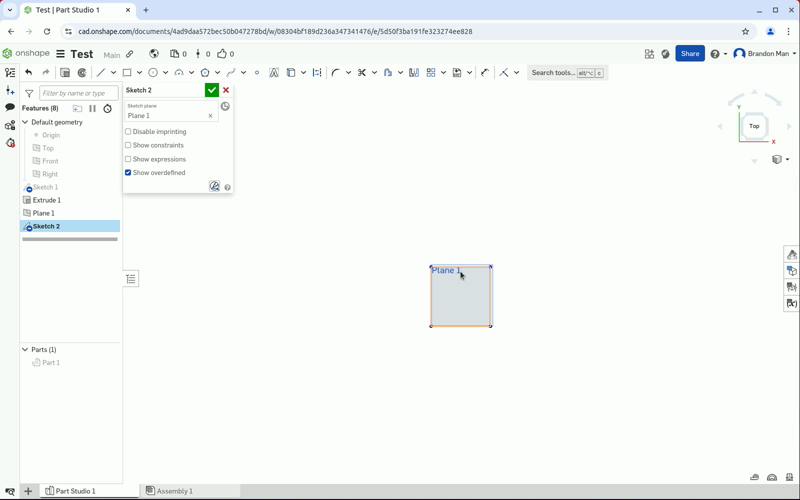
scroll(6)
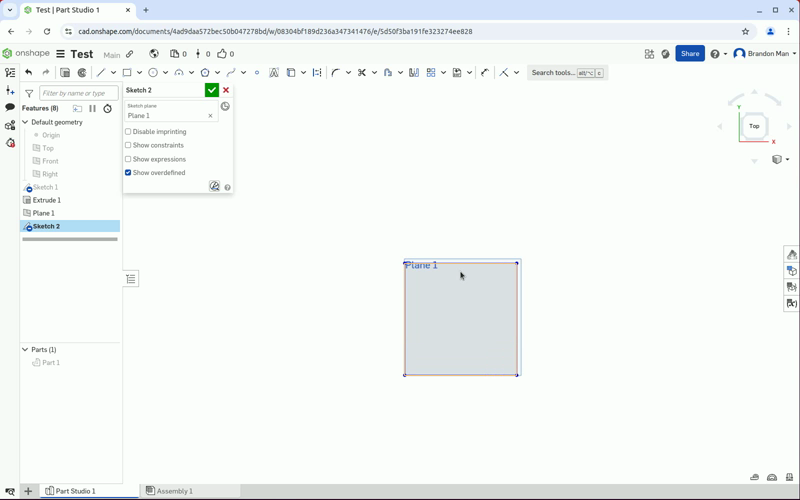
scroll(6)
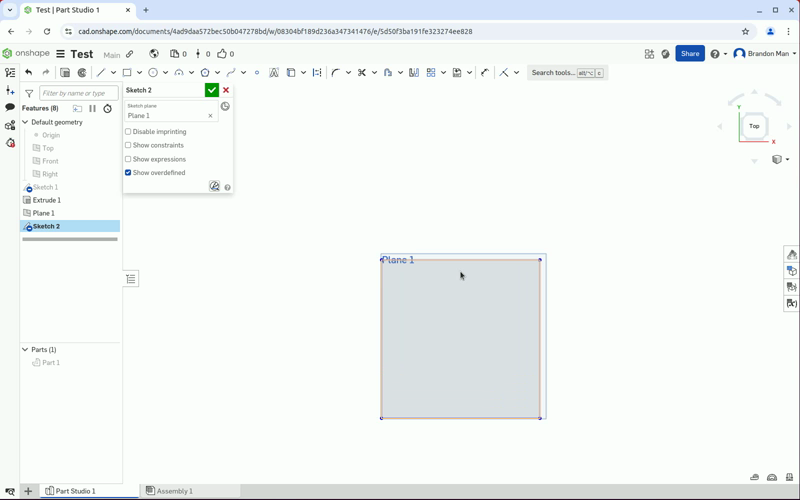
scroll(6)
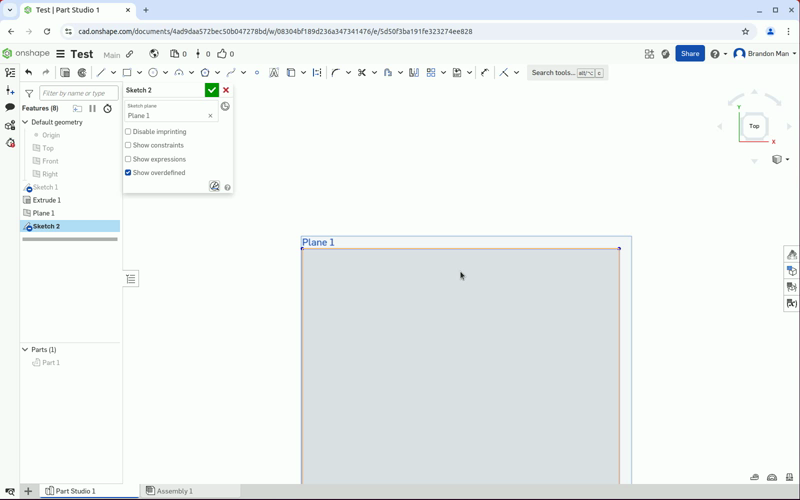
click(460, 271)
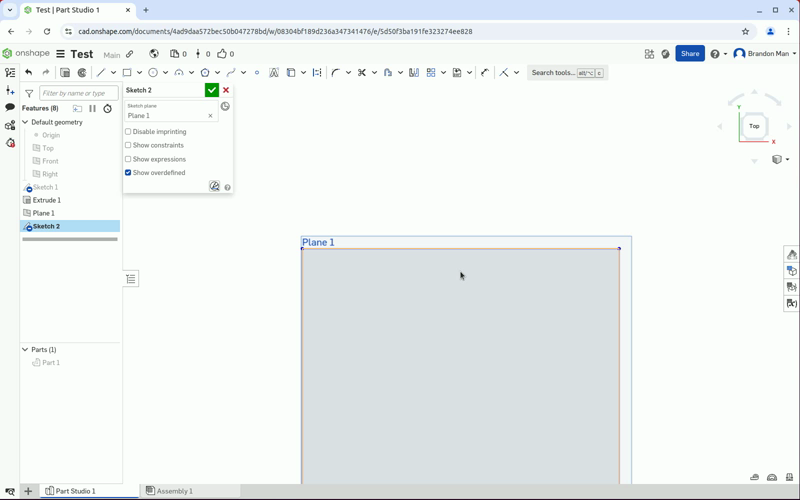
scroll(-6)
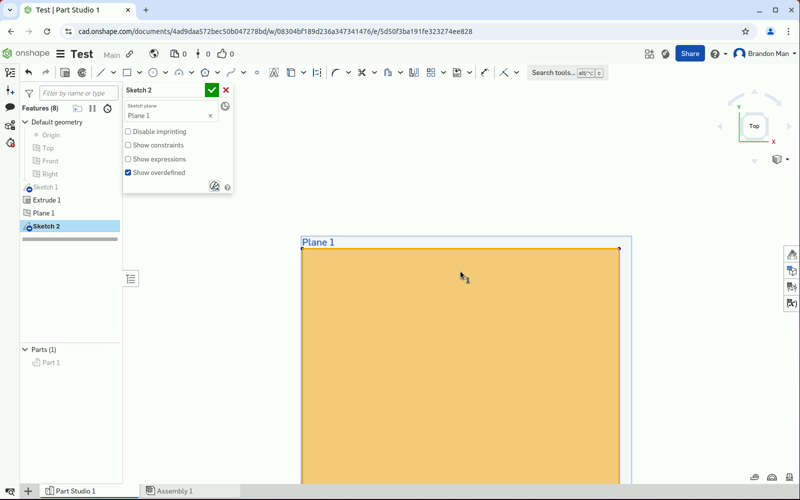
scroll(-6)
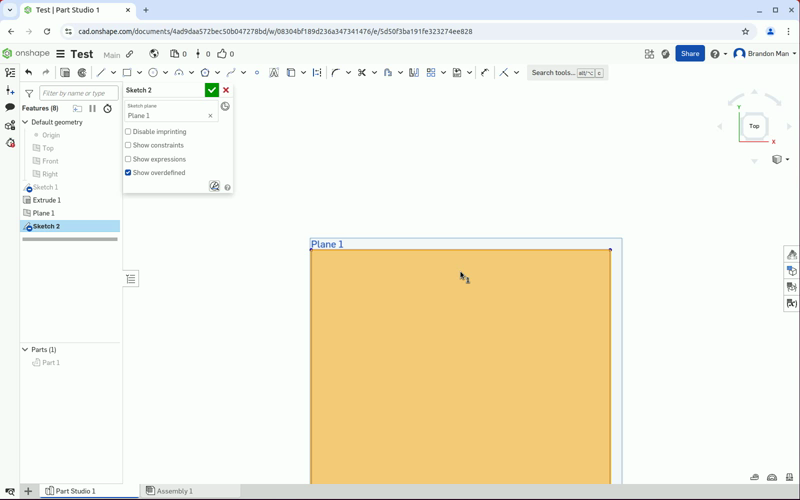
scroll(-6)
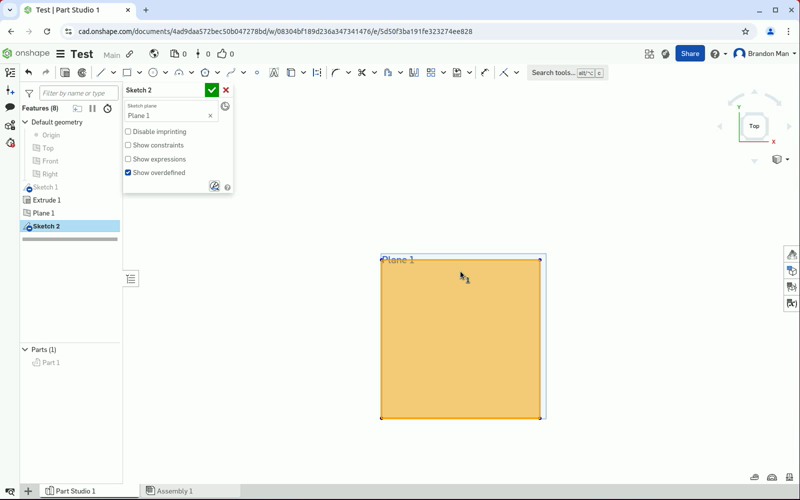
scroll(-6)
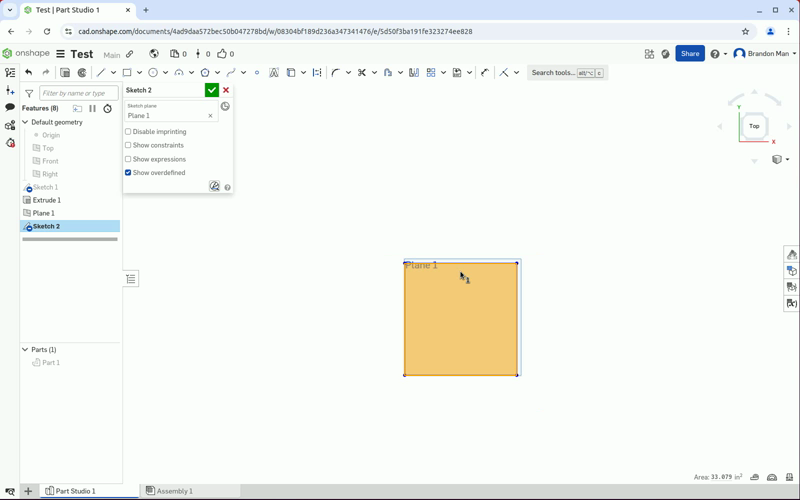
scroll(-6)
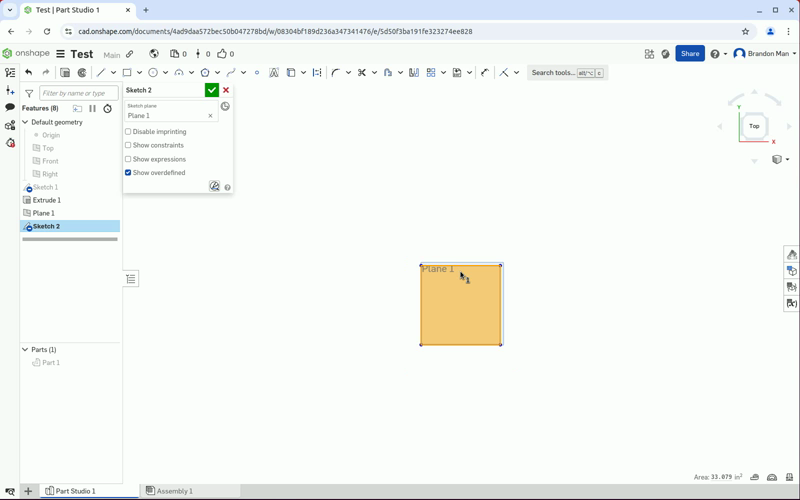
scroll(-6)
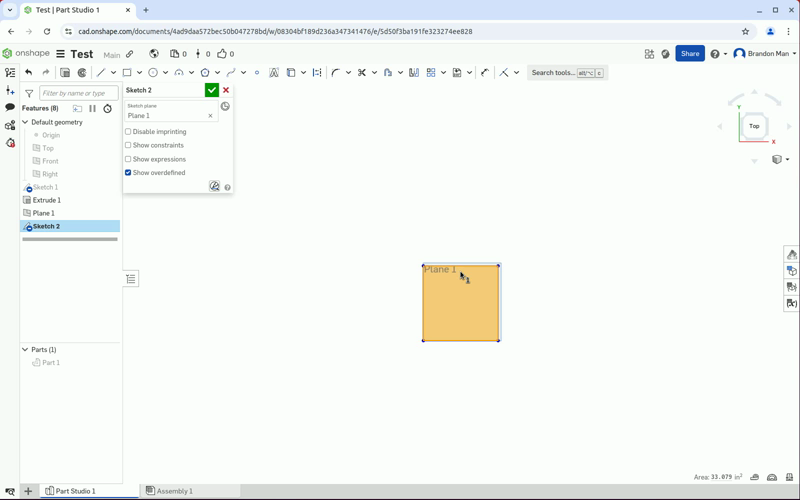
scroll(-6)
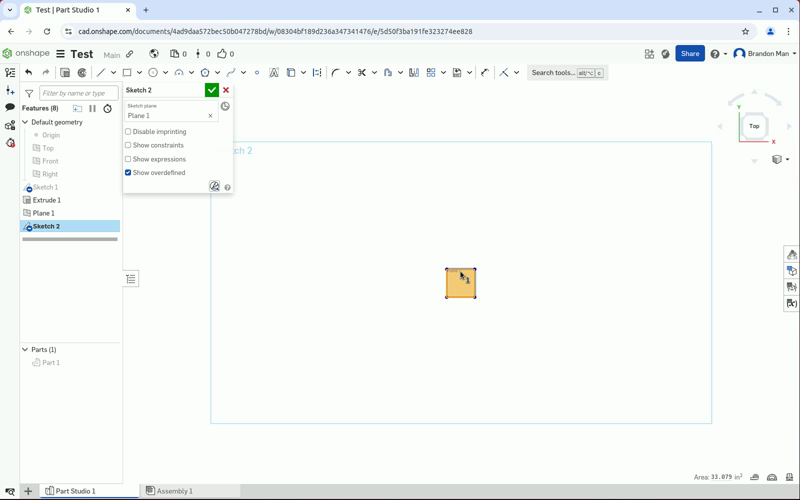
mouse_move(73, 352)
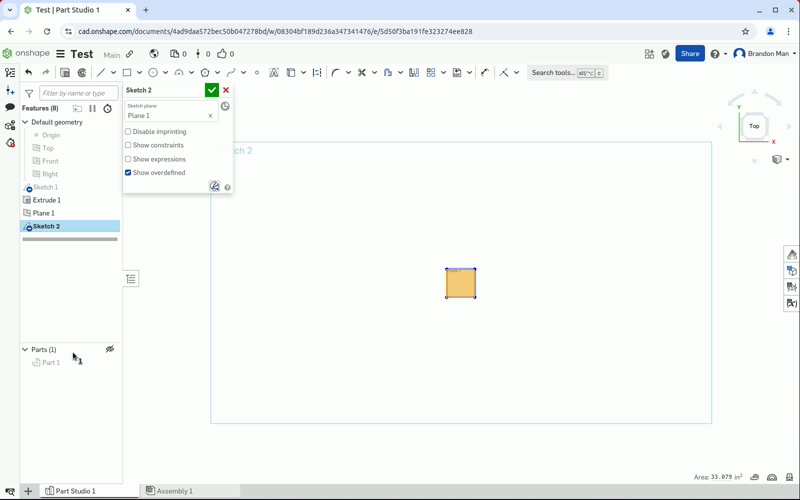
key(shift+y)
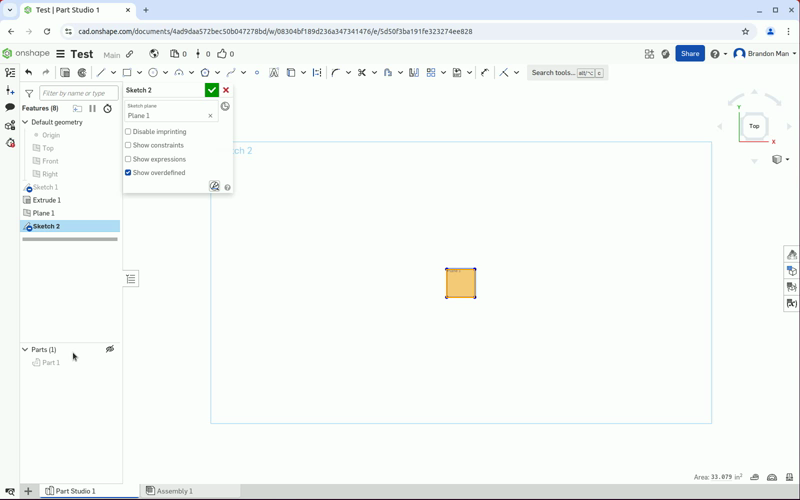
key(shift+e)
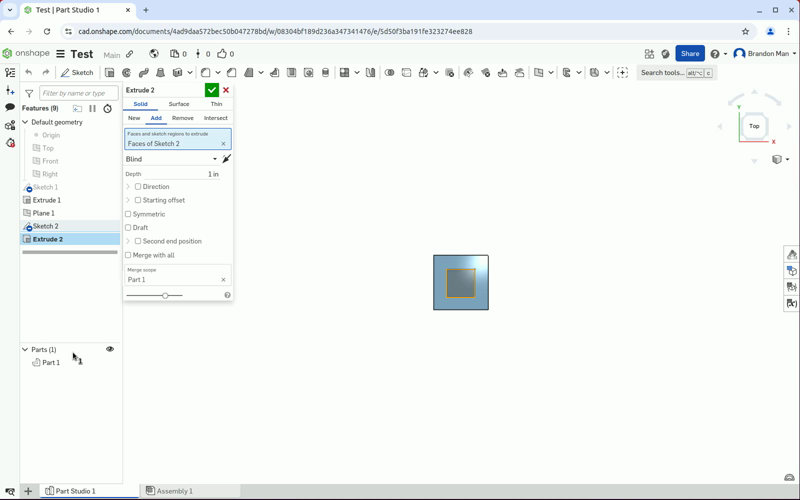
mouse_move(143, 106)
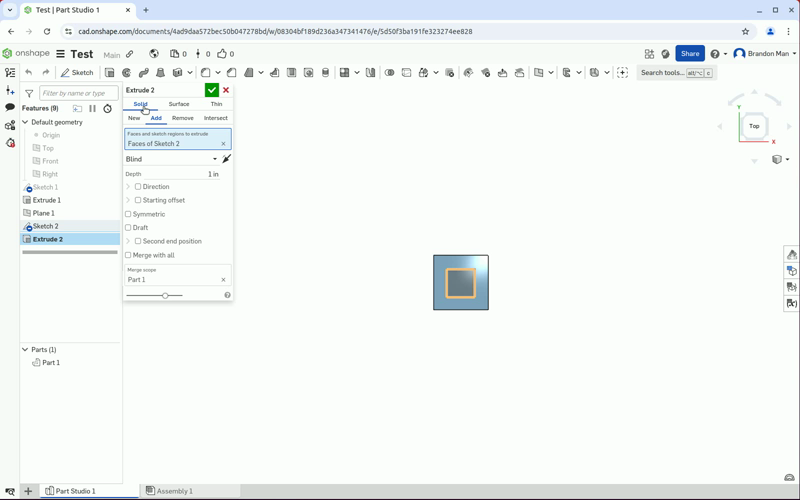
click(143, 106)
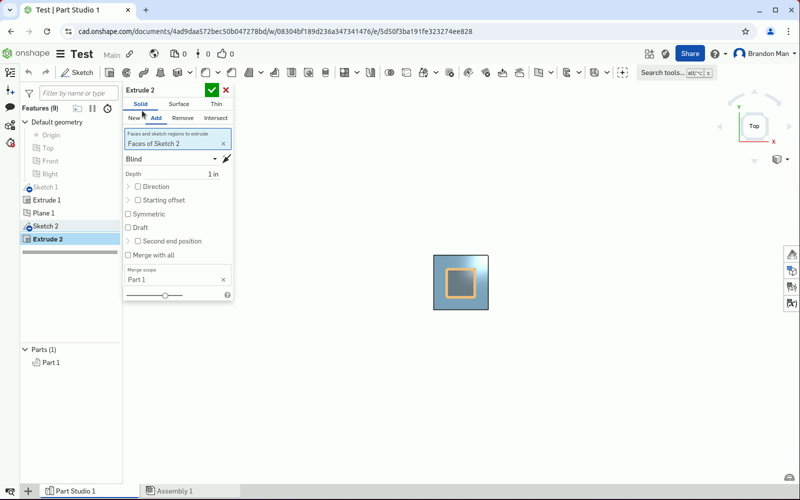
mouse_move(137, 120)
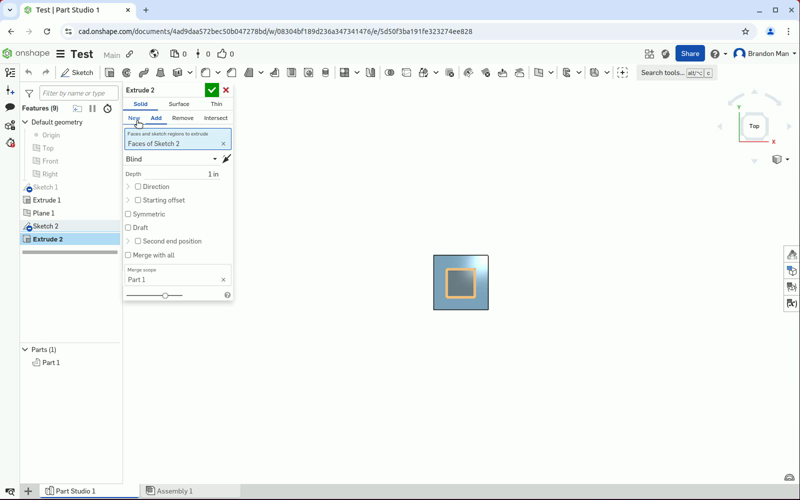
click(137, 120)
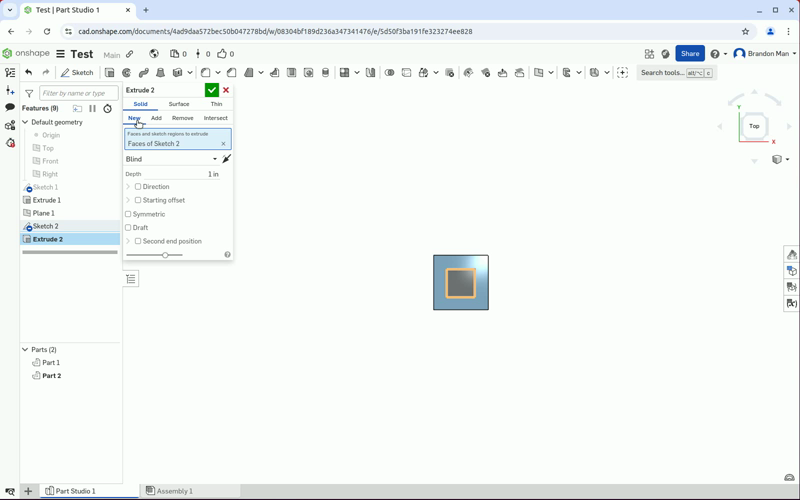
key(tab, 4)
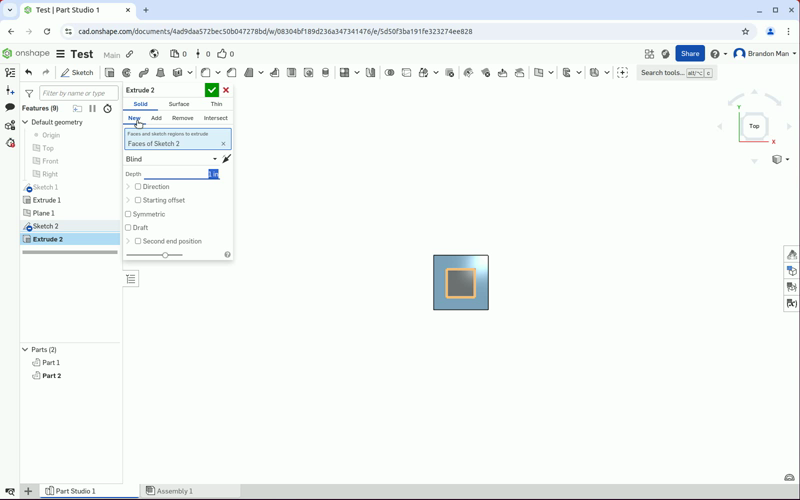
text(1.204)
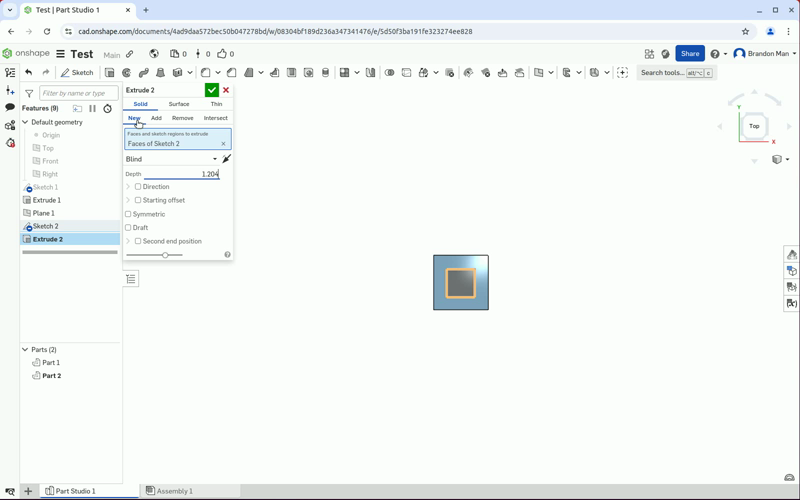
key(enter)
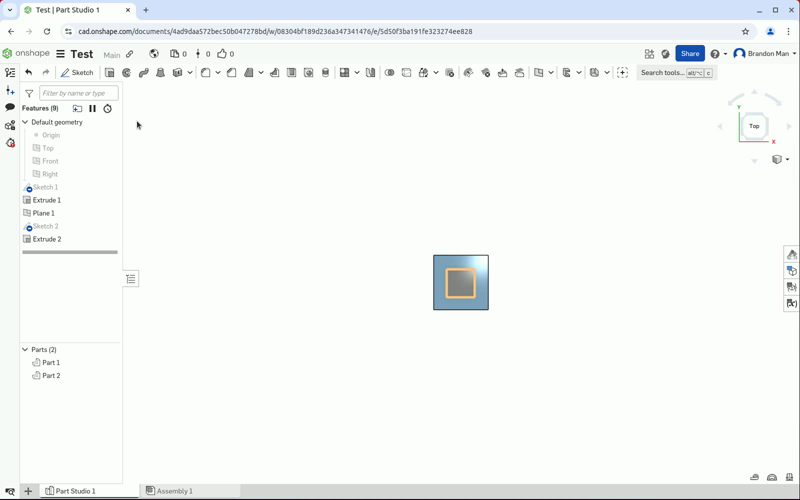
key(shift+h)
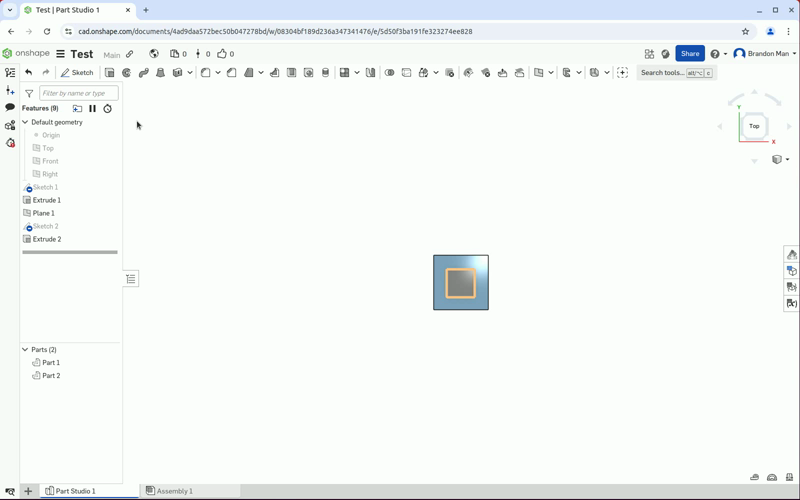
key(shift+h)
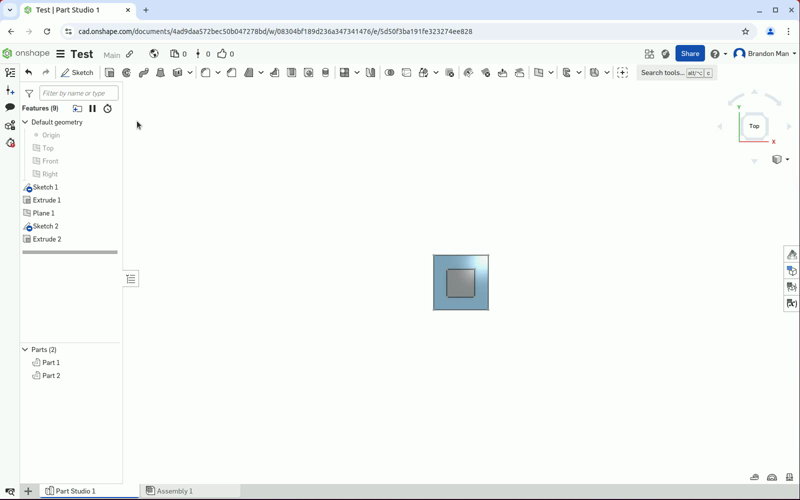
key(shift+7)
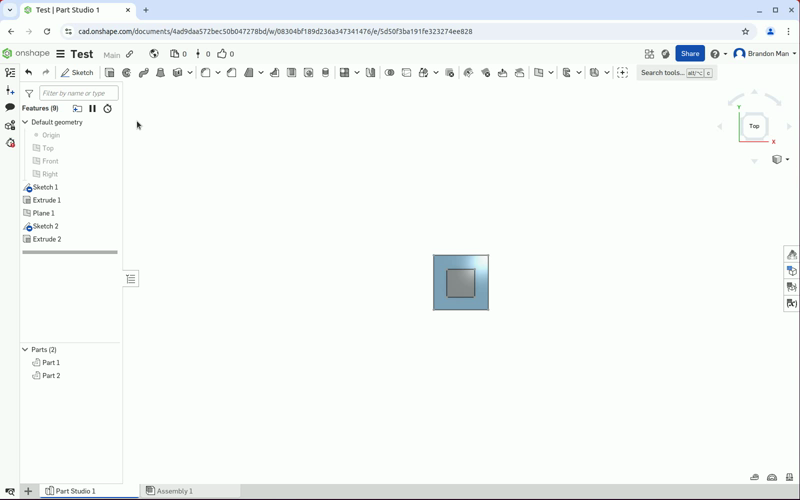
key(up, 3)
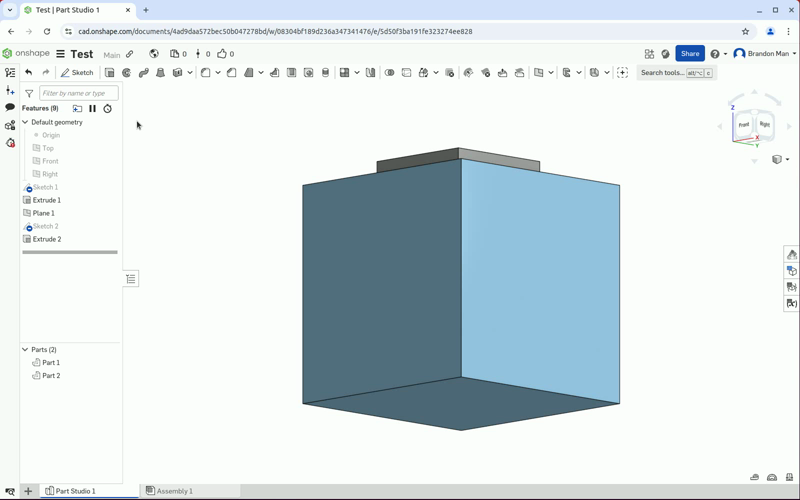
key(left, 3)
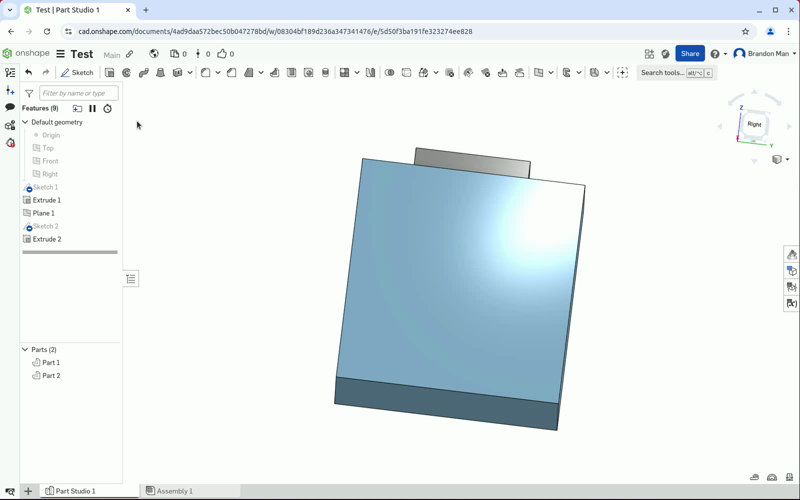
key(right, 3)
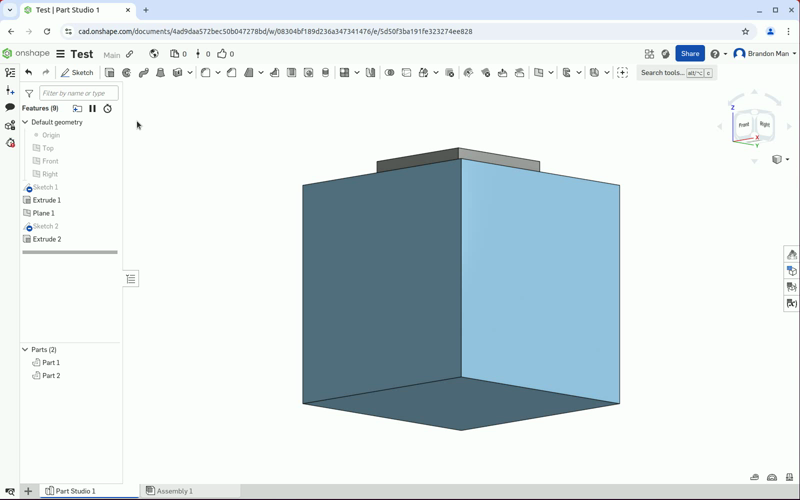
key(down, 3)
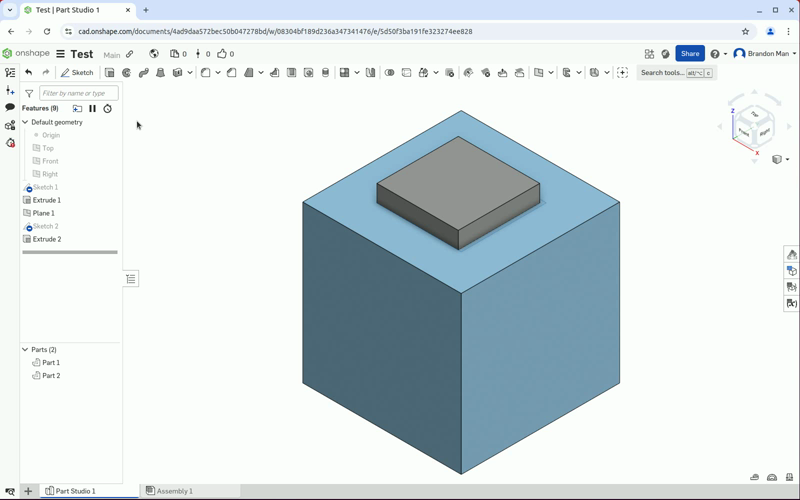
mouse_move(73, 189)
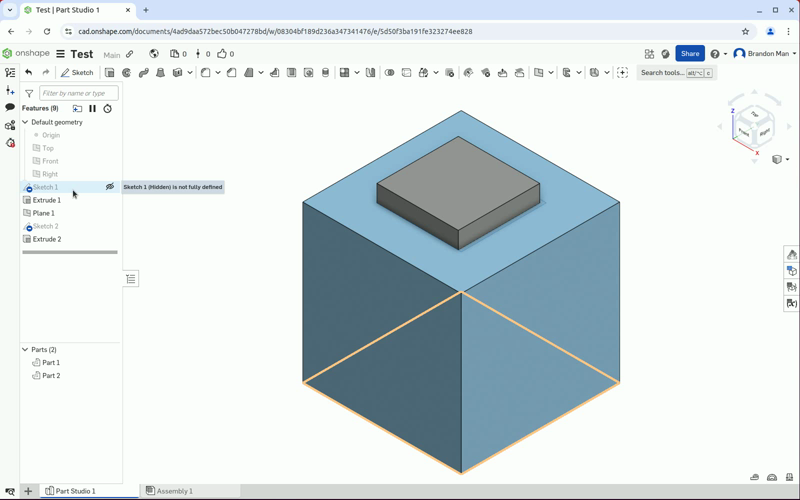
click(73, 189)